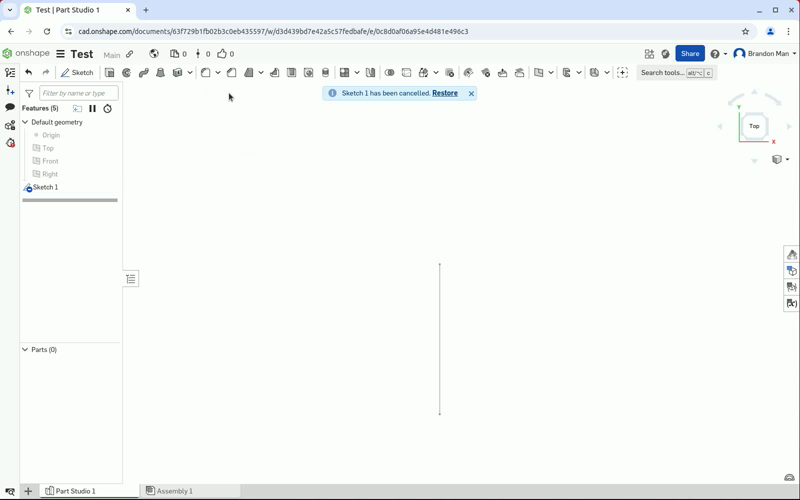
key(shift+h)
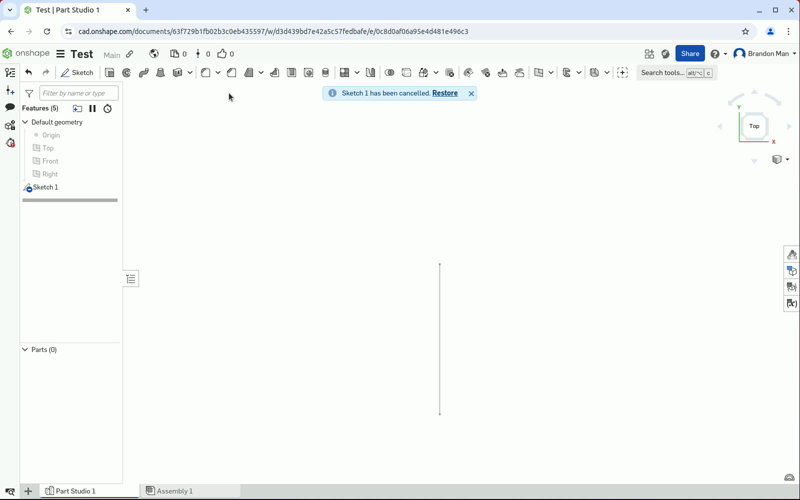
key(shift+s)
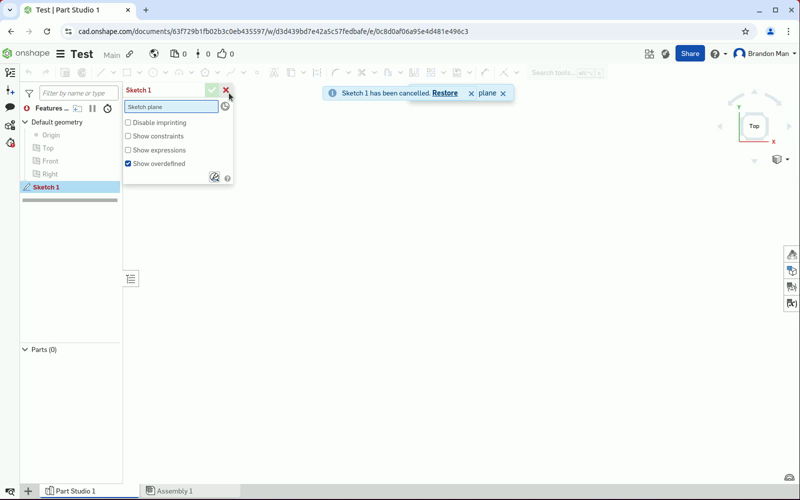
mouse_move(73, 150)
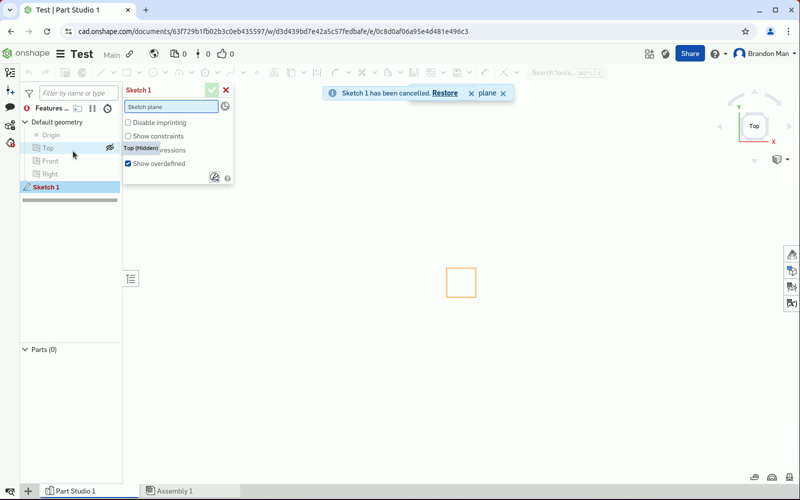
click(73, 150)
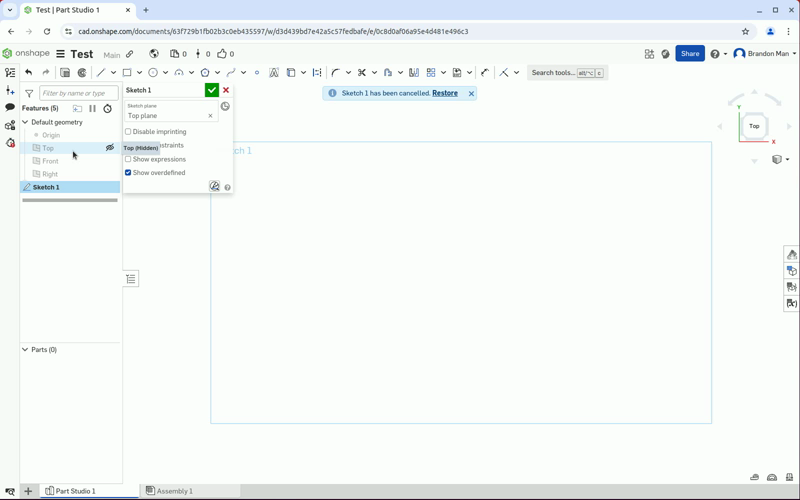
mouse_move(73, 352)
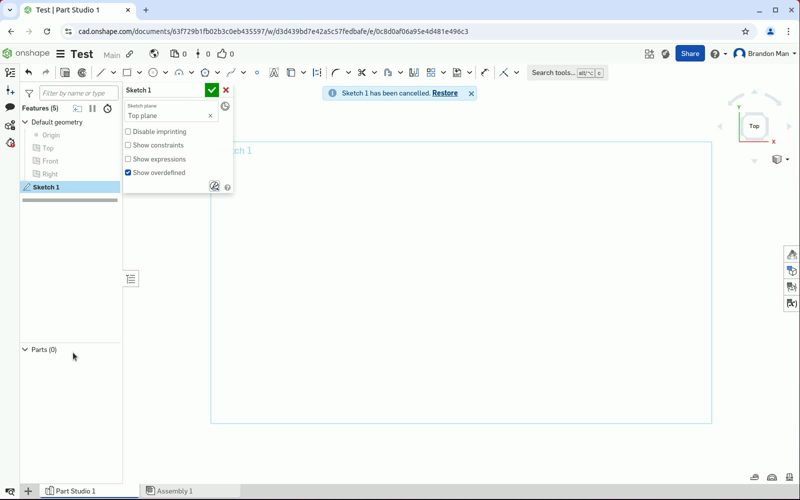
key(y)
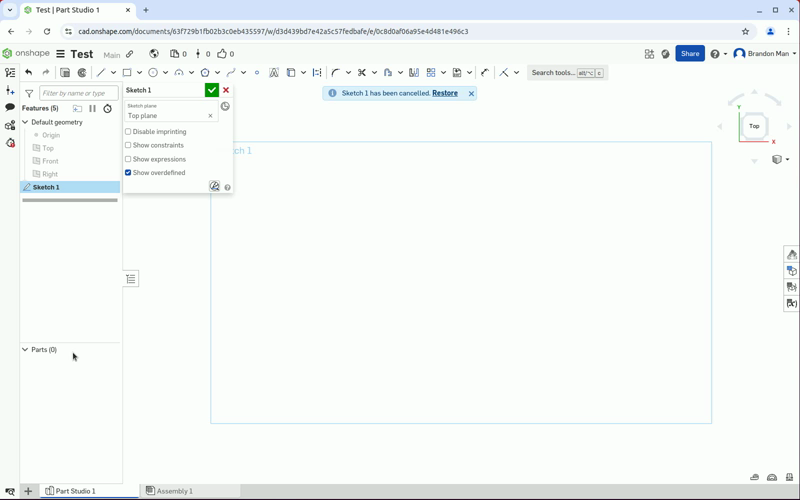
key(l)
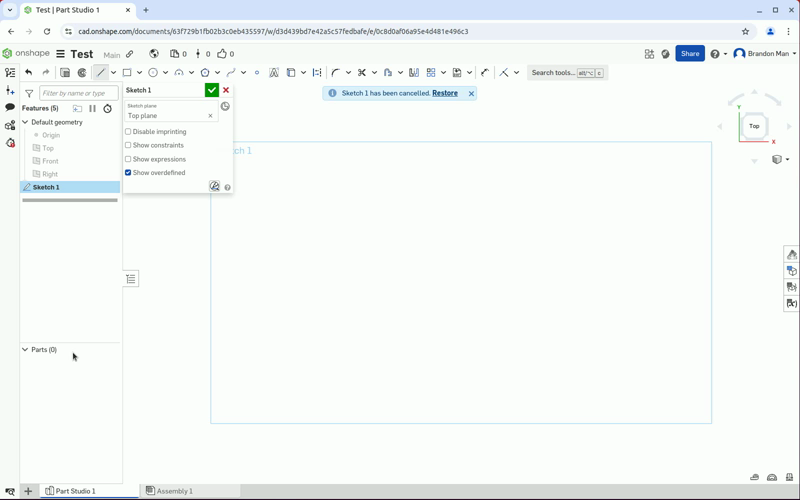
key_down(shift)
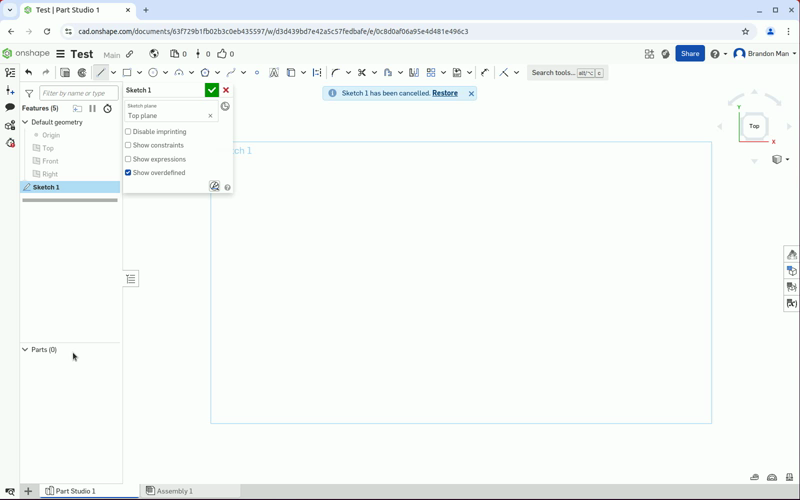
mouse_move(460, 388)
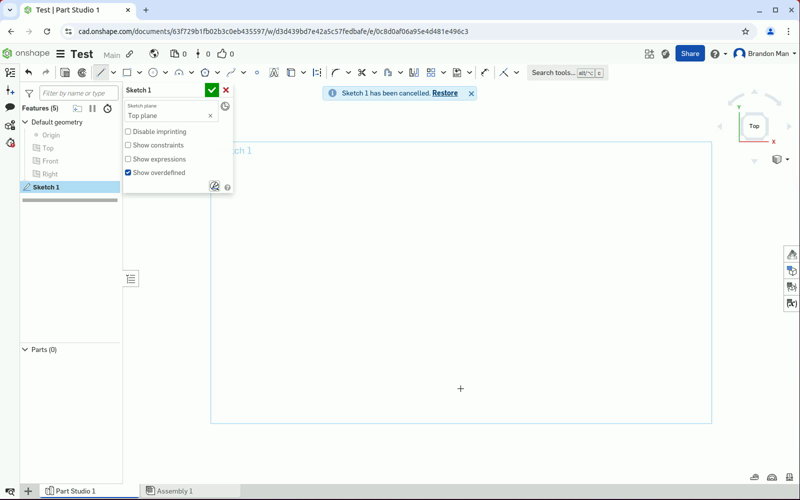
click(460, 388)
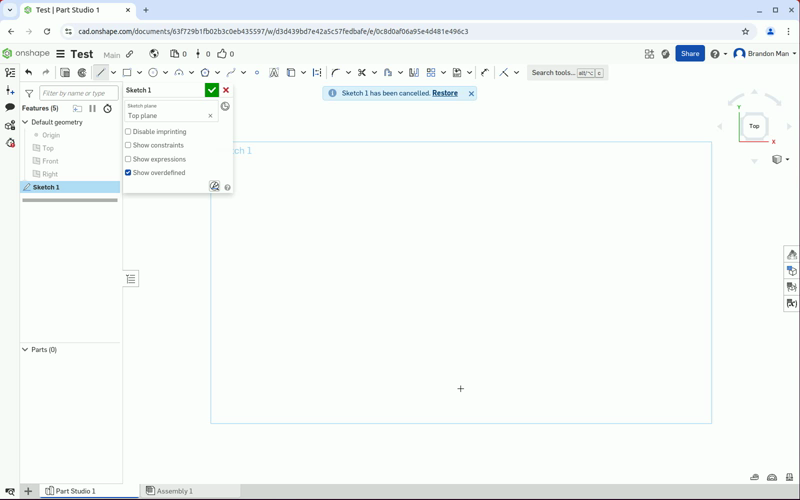
key_up(shift)
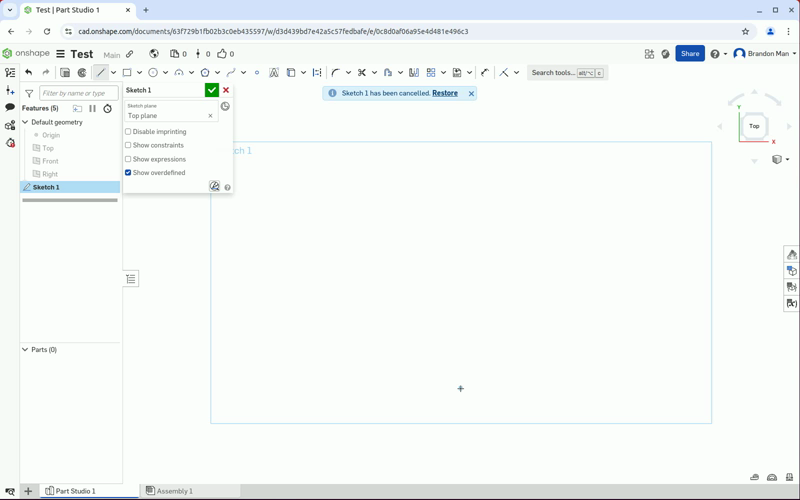
key_down(shift)
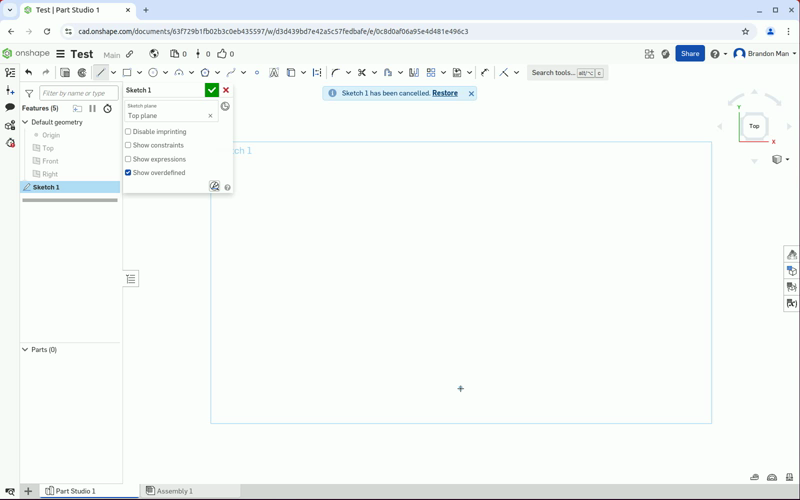
mouse_move(573, 388)
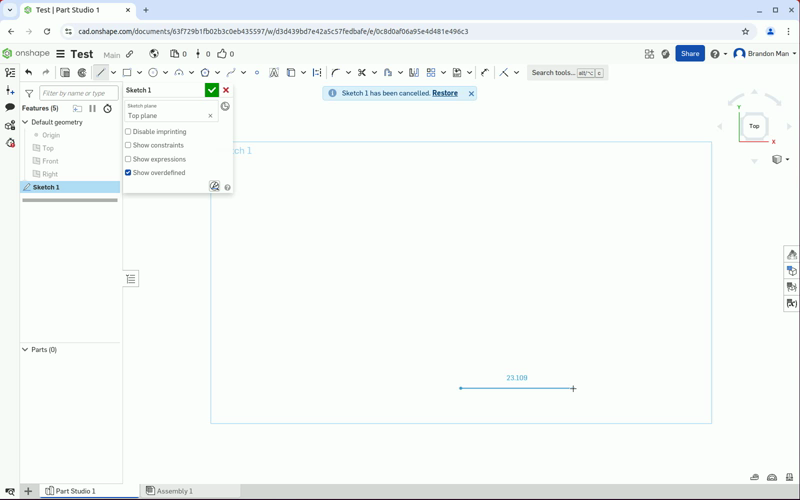
click(573, 388)
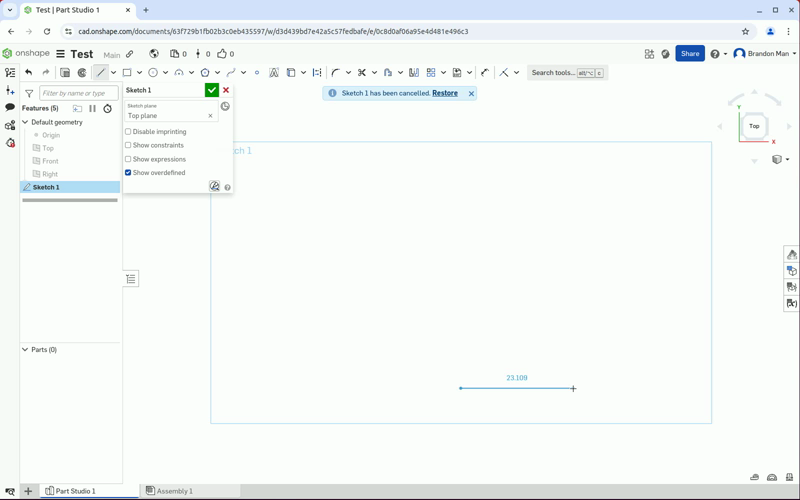
key_up(shift)
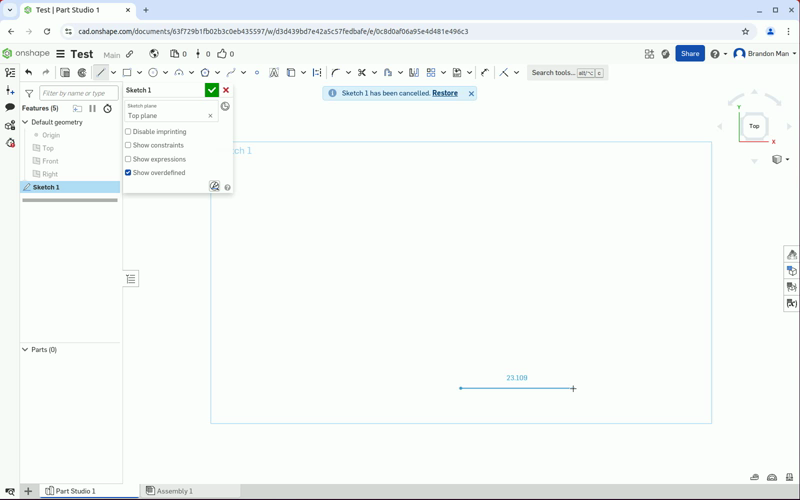
key_down(shift)
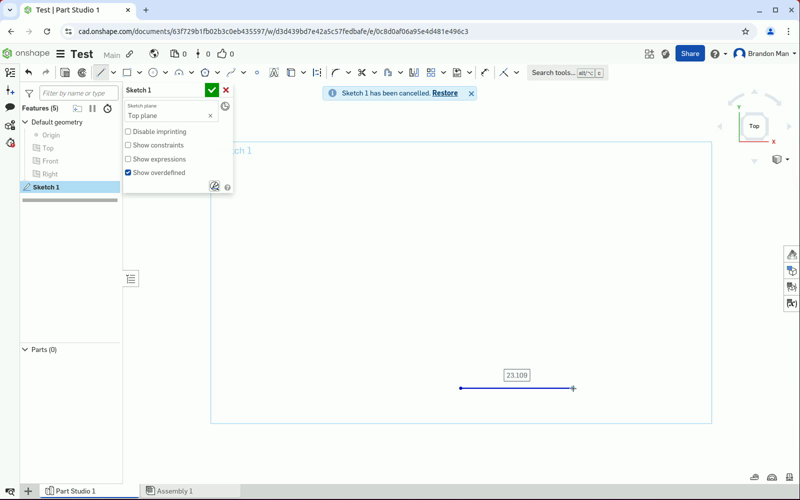
mouse_move(573, 282)
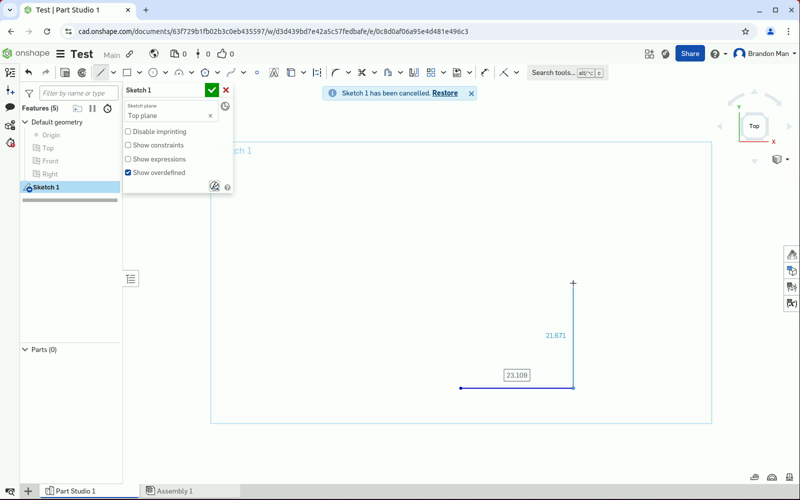
click(573, 282)
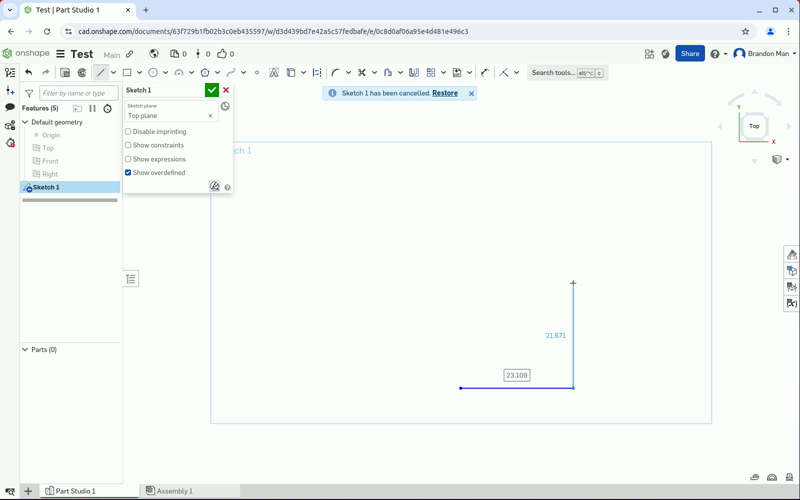
key_up(shift)
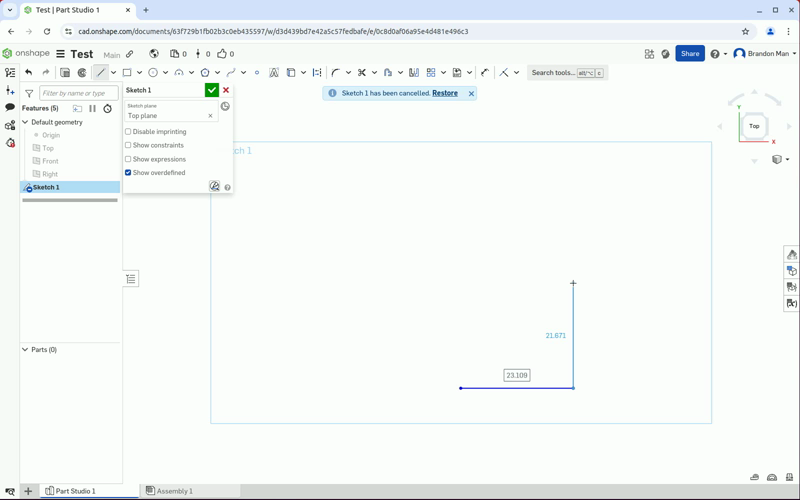
key_down(shift)
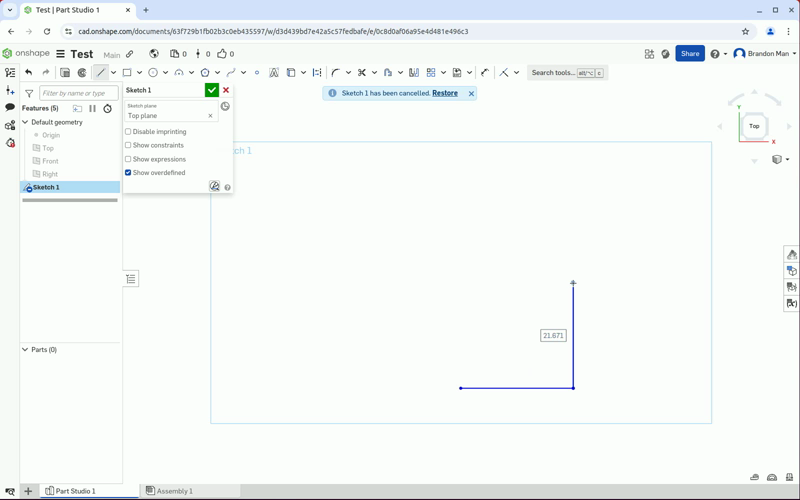
mouse_move(460, 282)
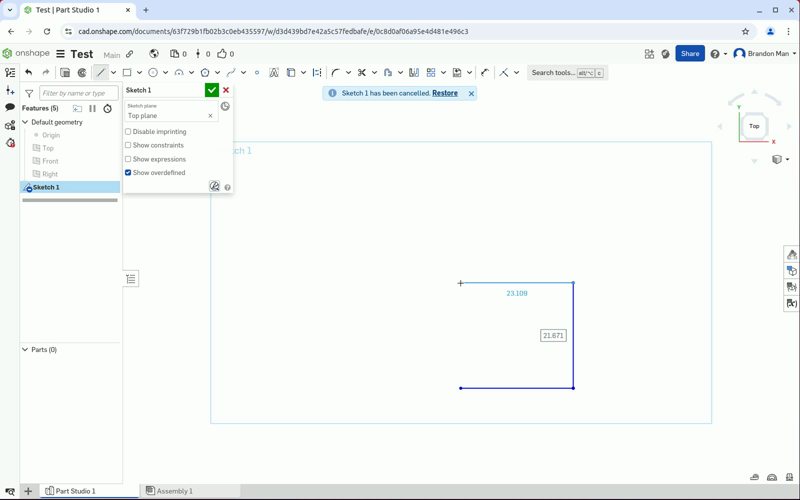
click(460, 282)
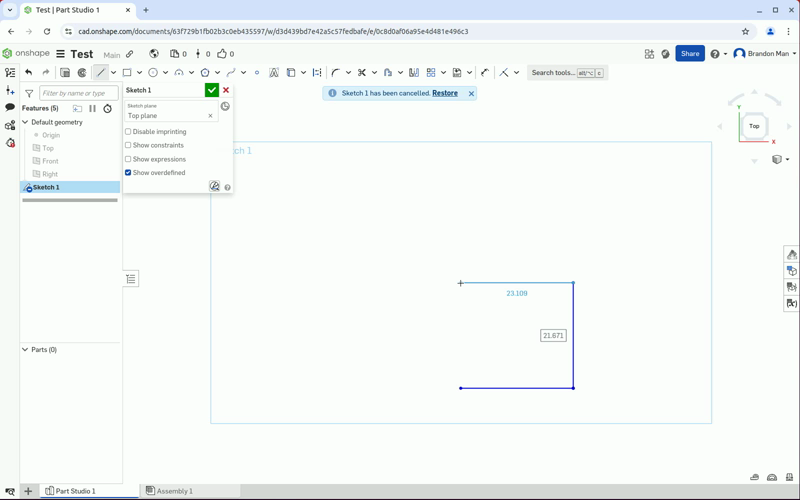
key_up(shift)
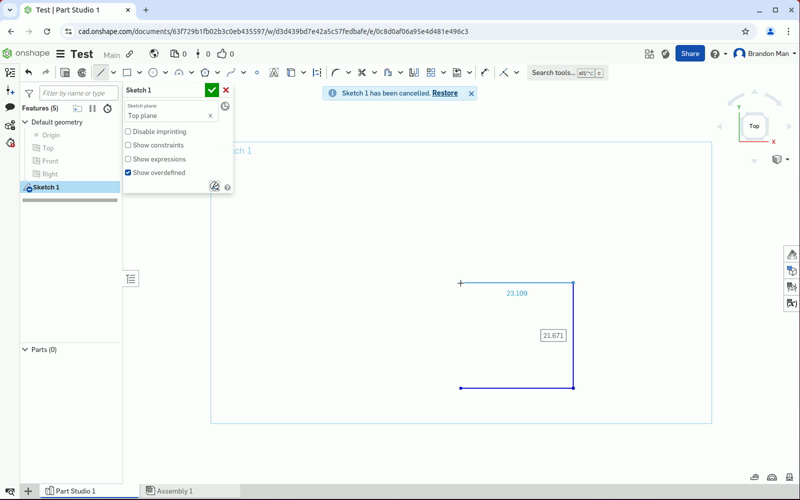
key_down(shift)
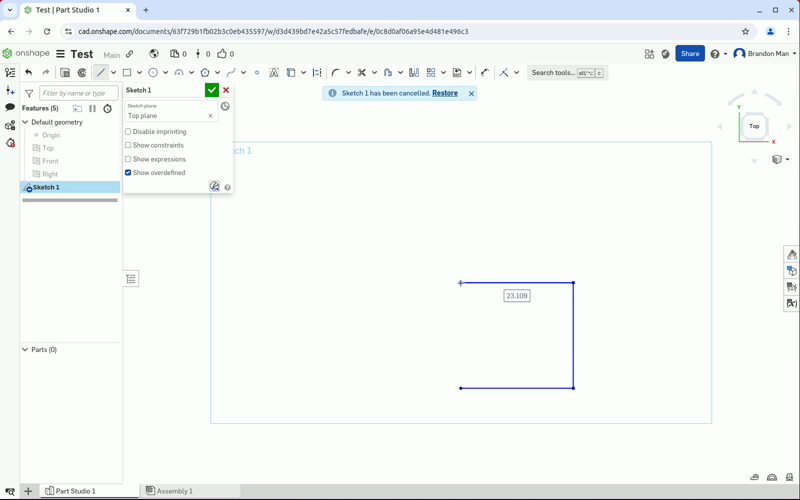
mouse_move(460, 388)
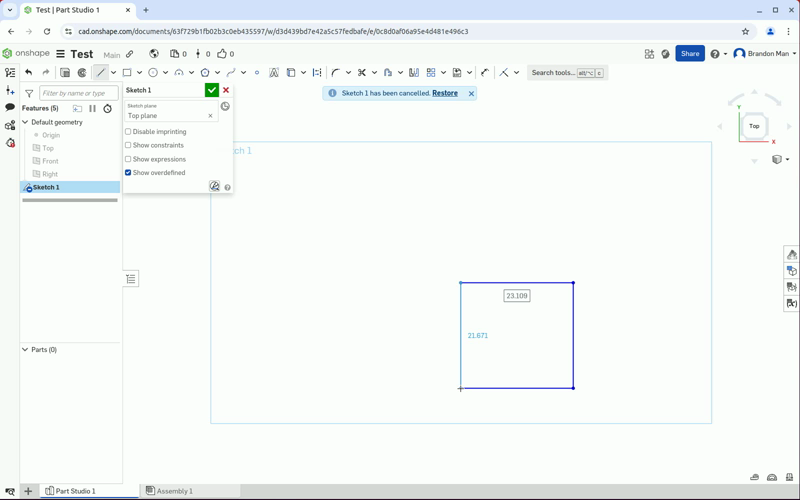
key_up(shift)
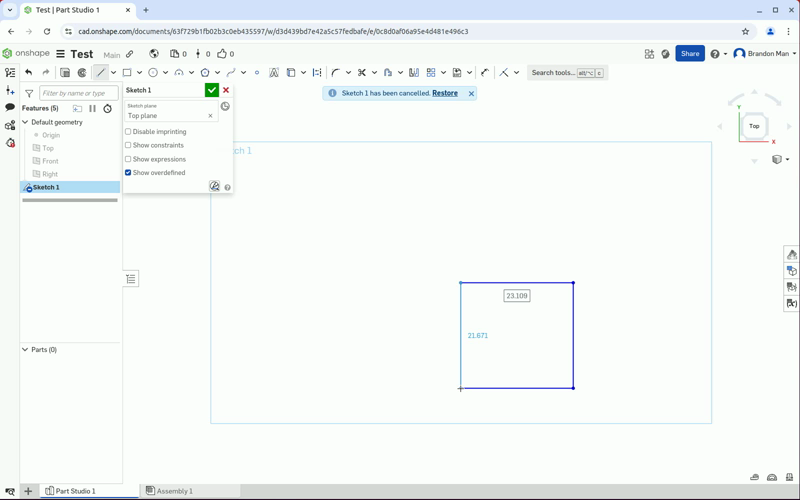
click(460, 388)
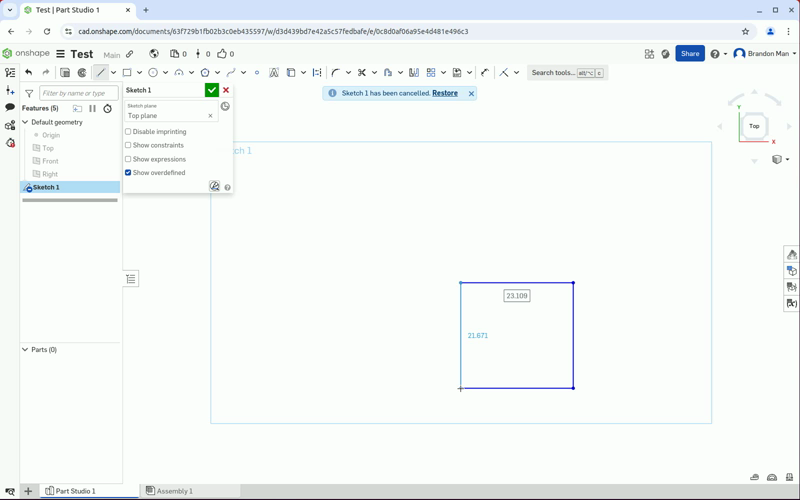
key(esc)
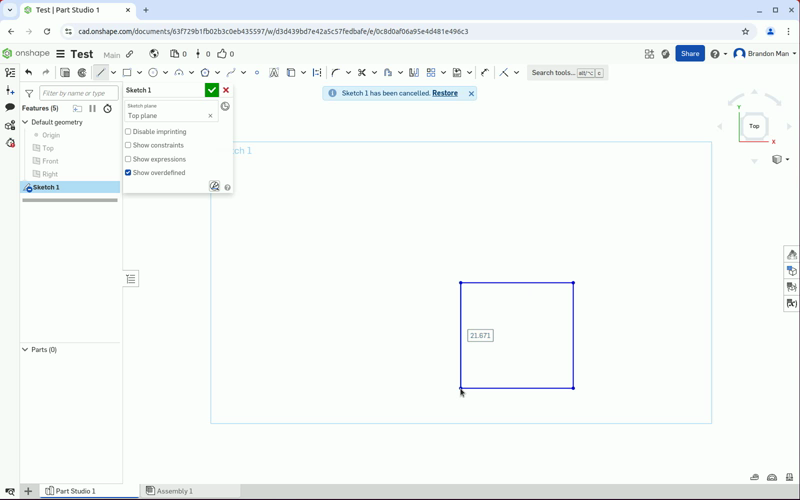
mouse_move(476, 357)
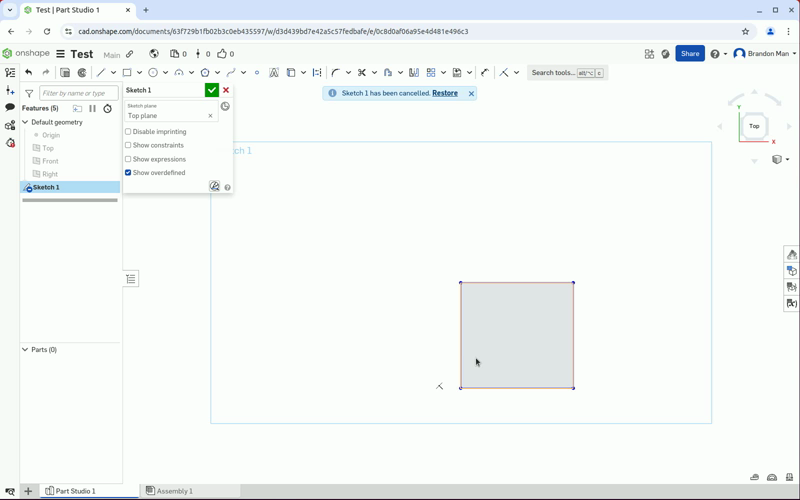
click(476, 357)
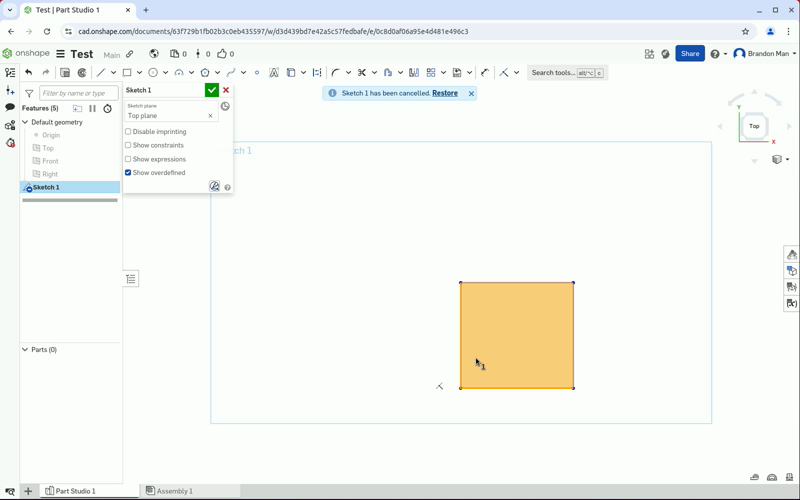
mouse_move(73, 352)
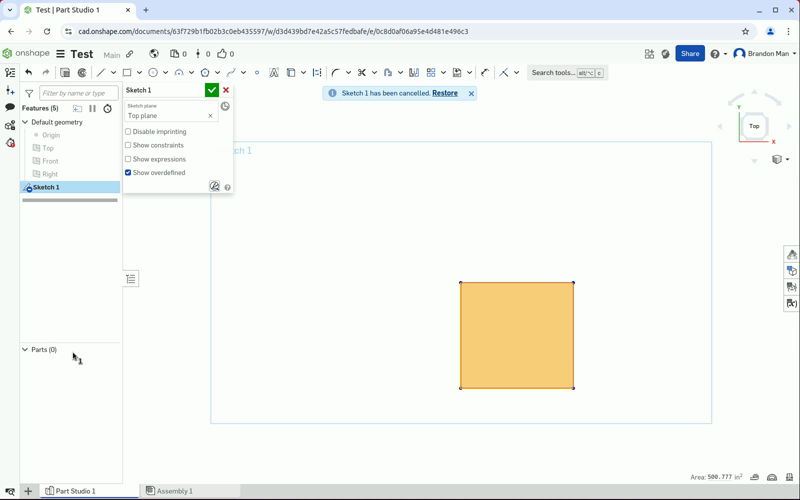
key(shift+y)
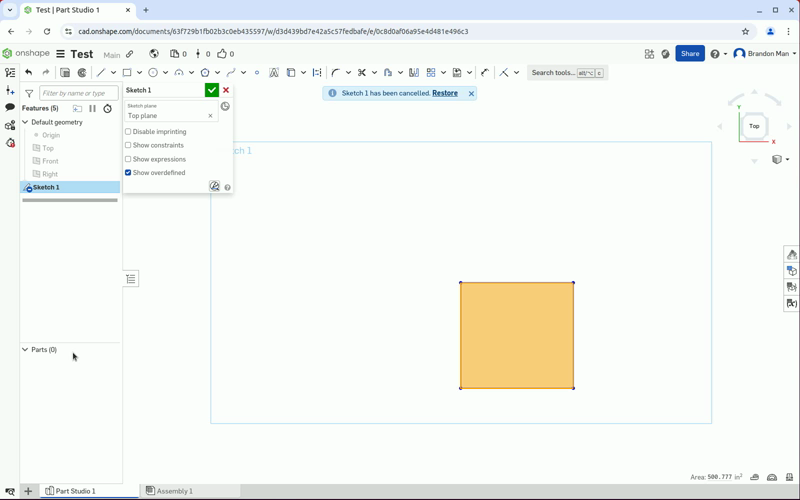
key(shift+e)
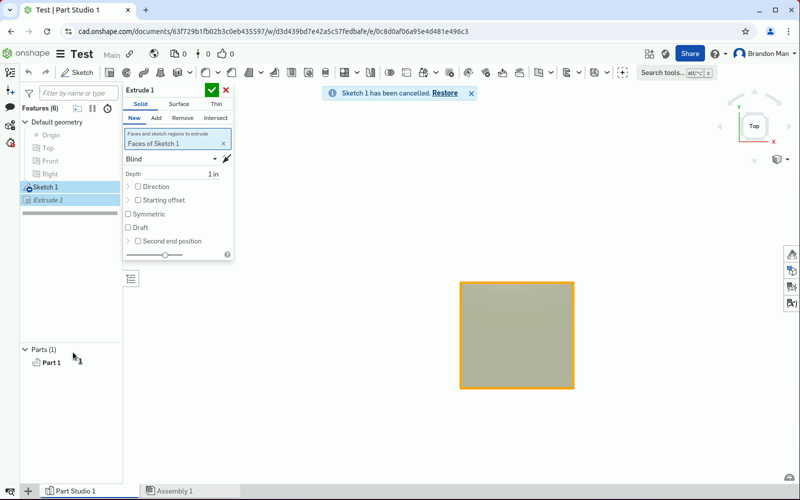
mouse_move(143, 106)
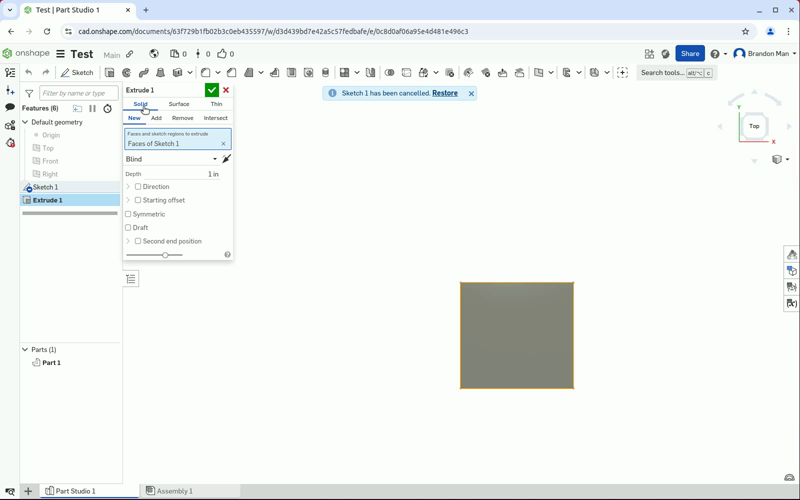
click(143, 106)
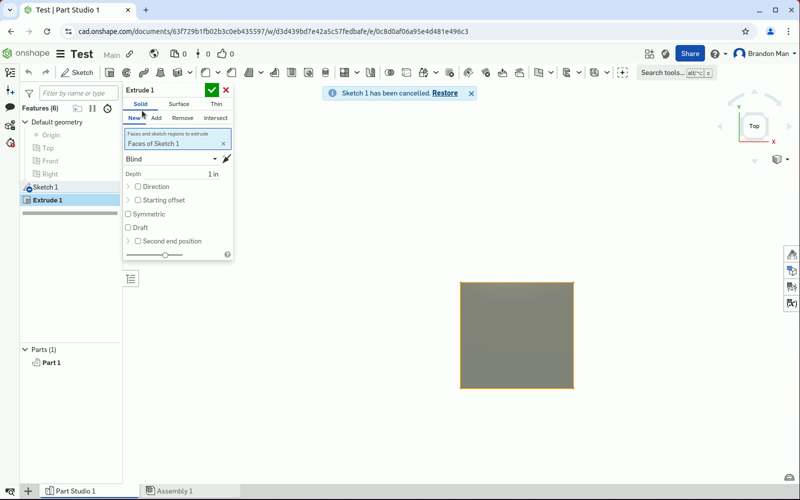
mouse_move(137, 120)
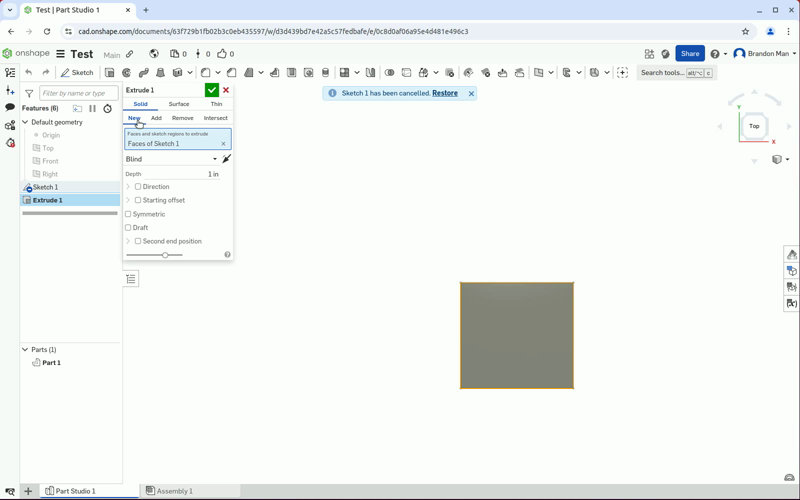
click(137, 120)
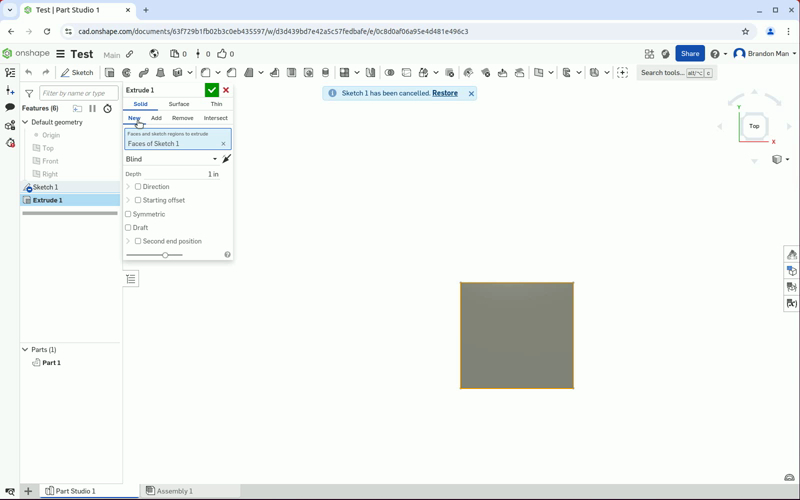
key(tab, 4)
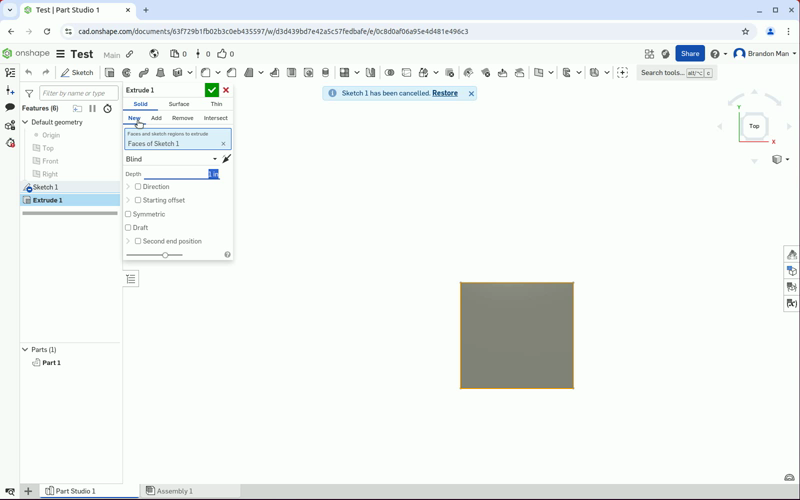
text(11.073)
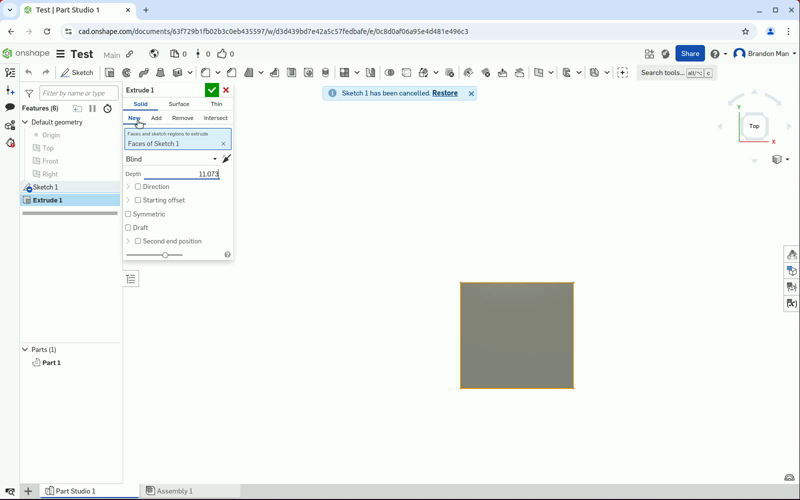
key(enter)
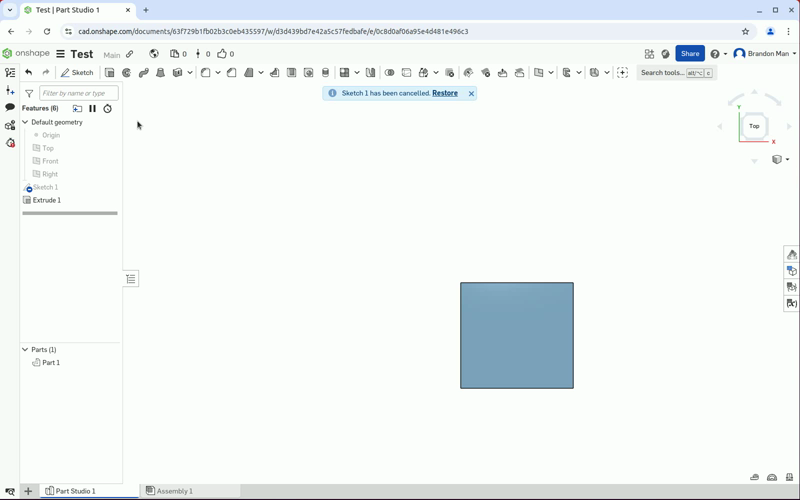
key(shift+h)
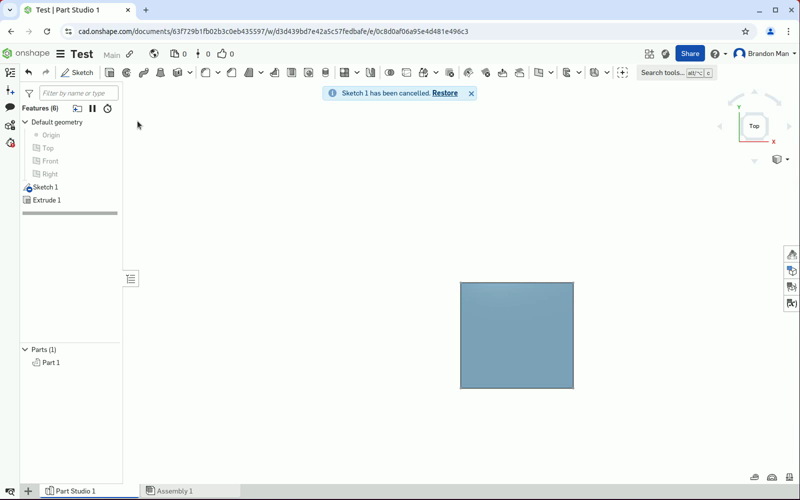
key(shift+h)
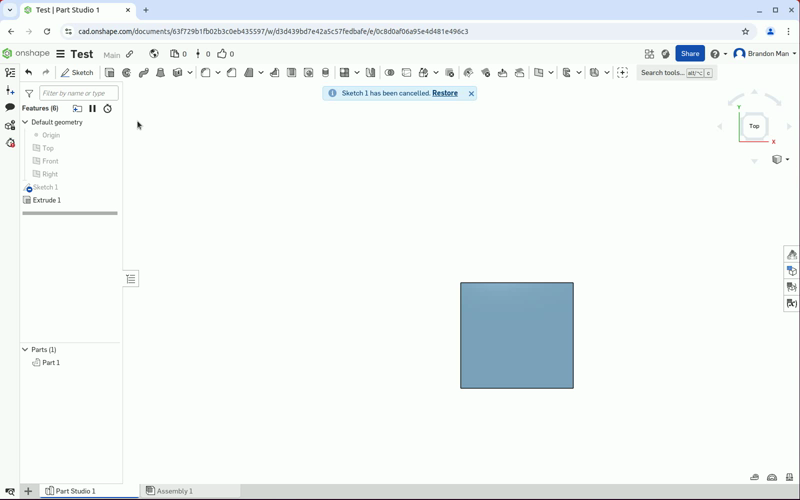
mouse_move(73, 189)
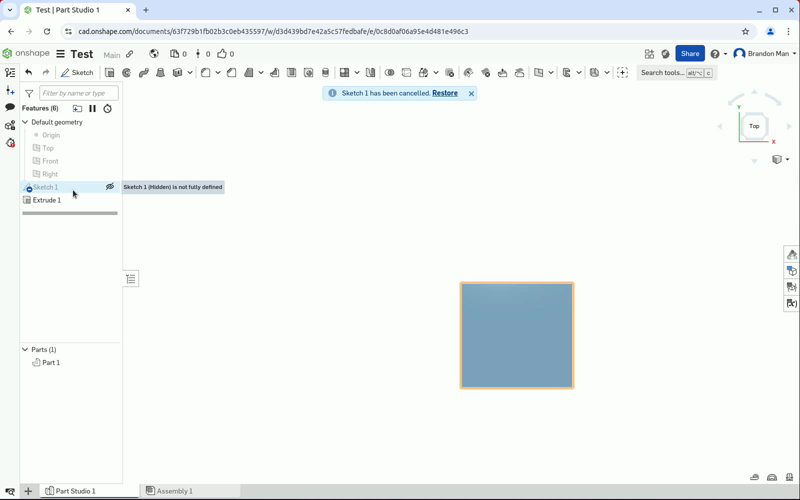
click(73, 189)
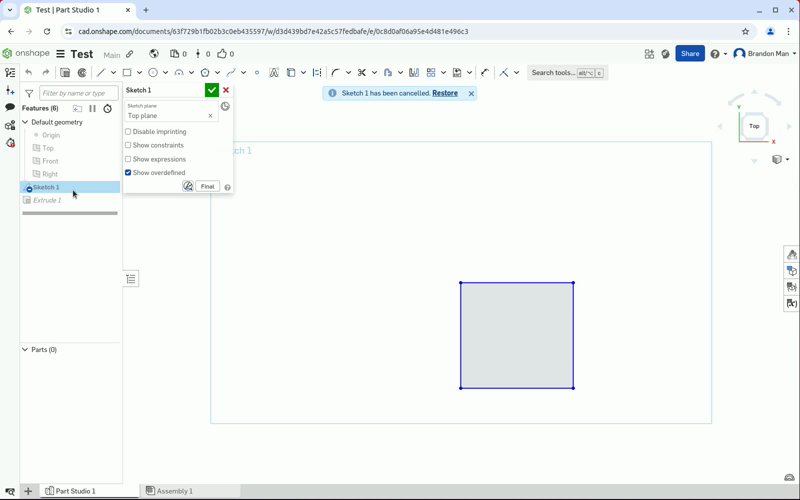
mouse_move(229, 92)
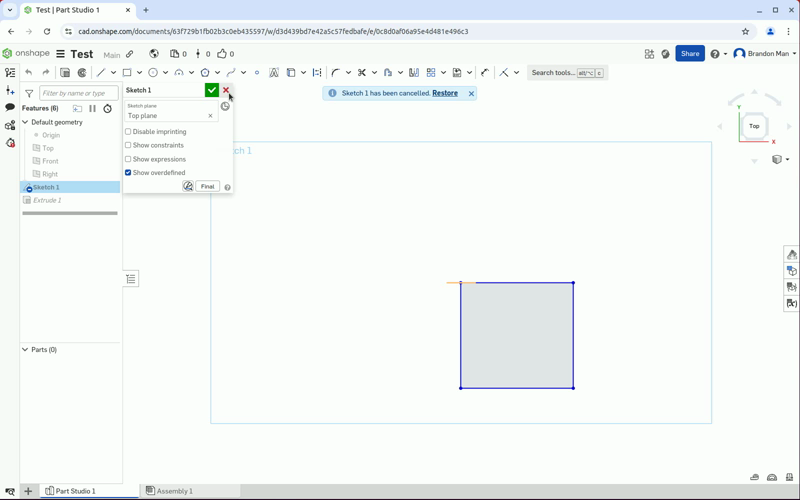
click(229, 92)
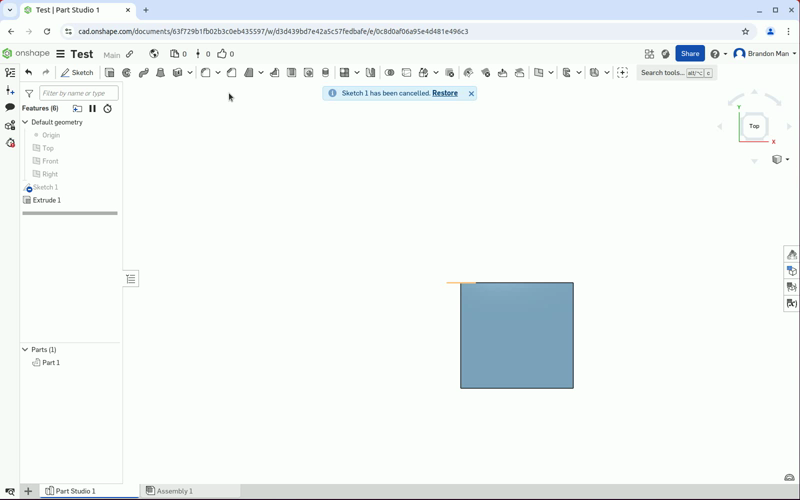
mouse_move(73, 352)
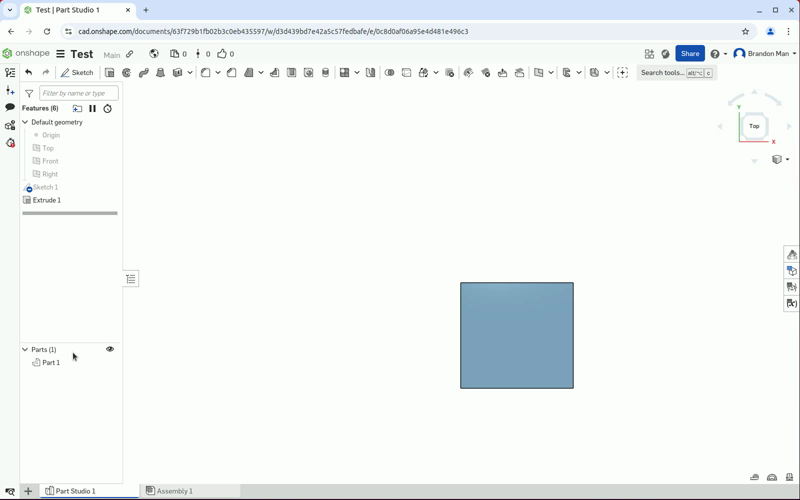
key(y)
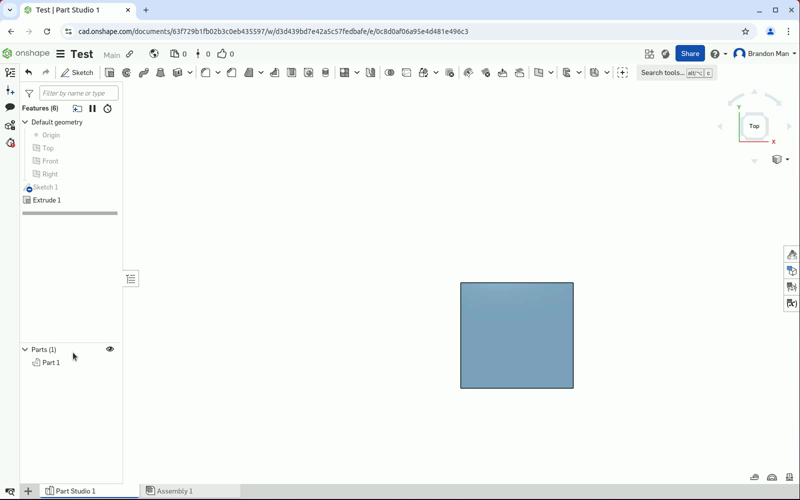
key(shift+p)
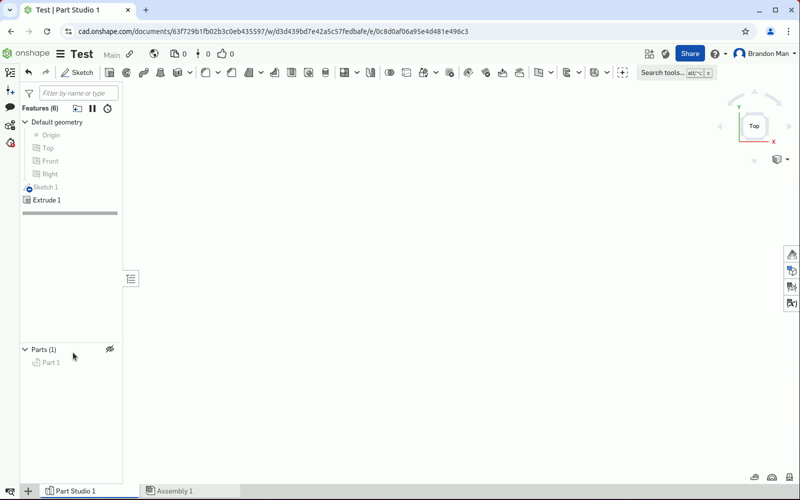
key(space)
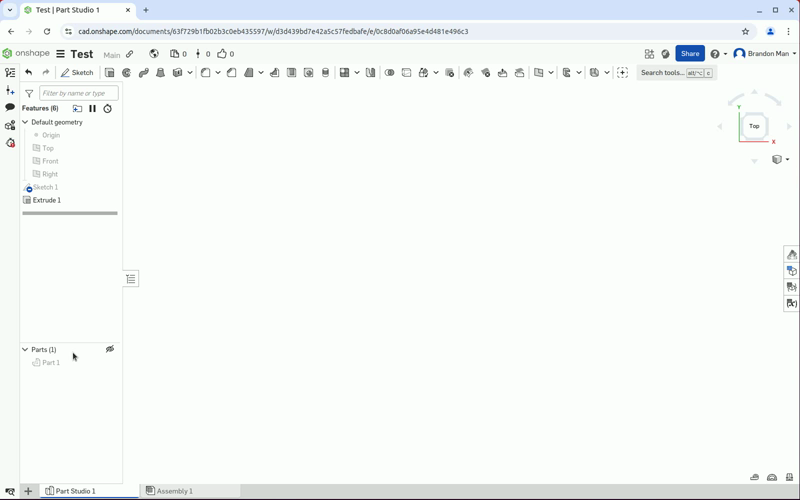
key_down(shift)
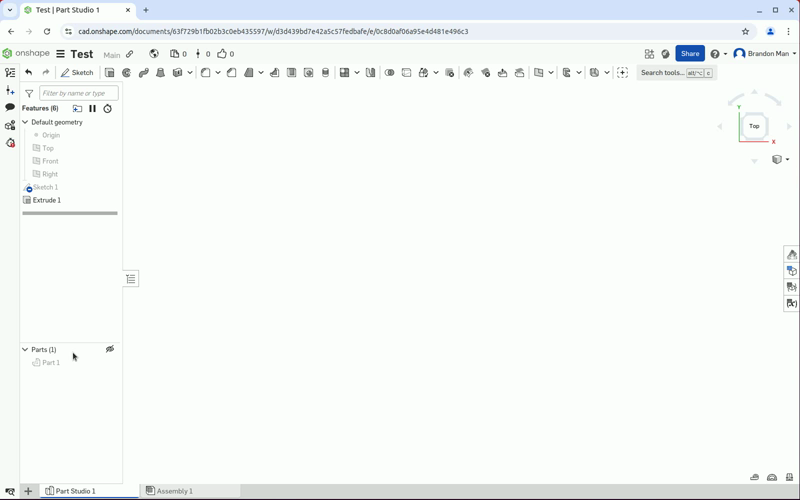
key(up)
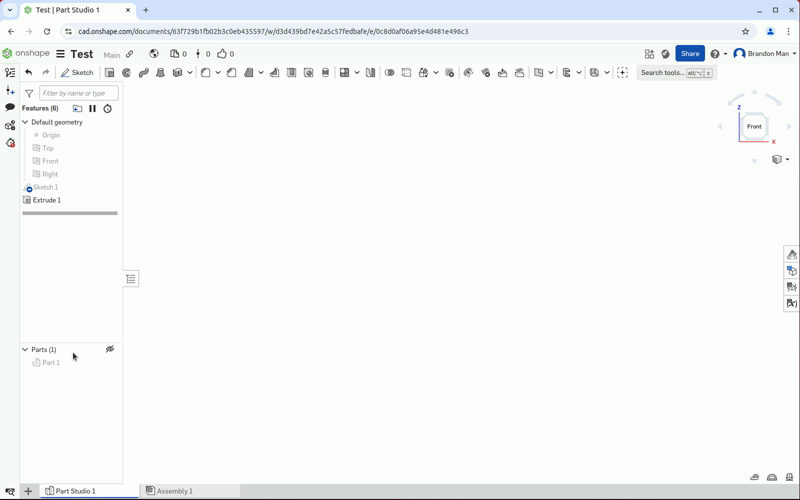
key_up(shift)
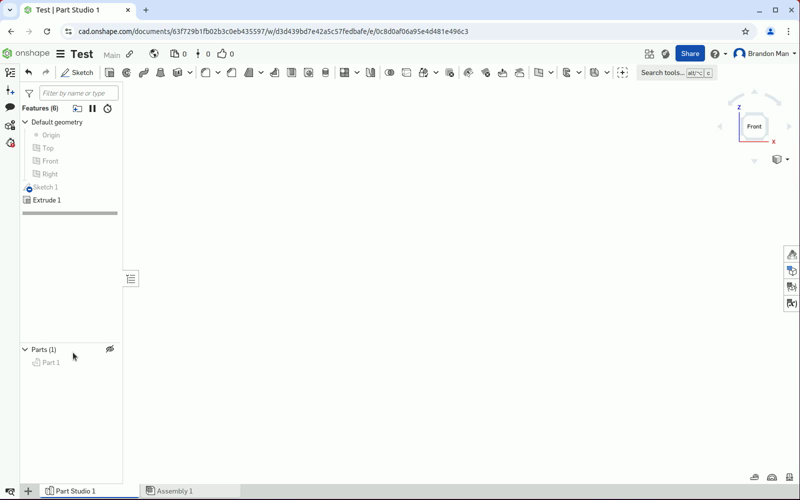
key(space)
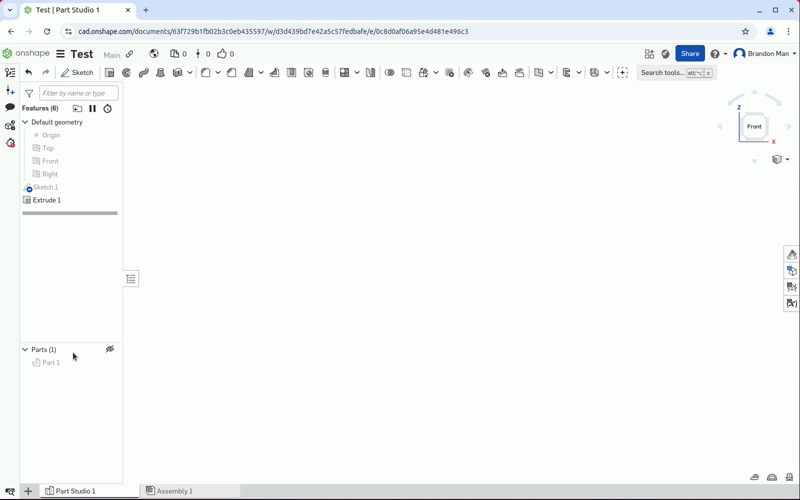
key_down(shift)
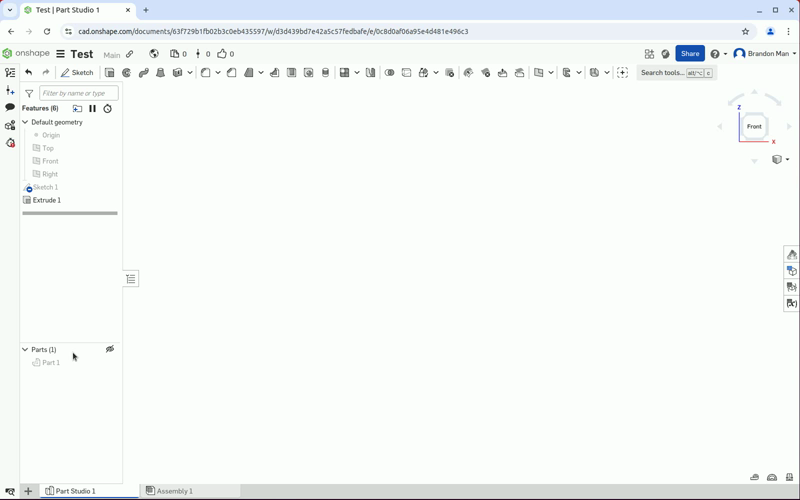
key(left)
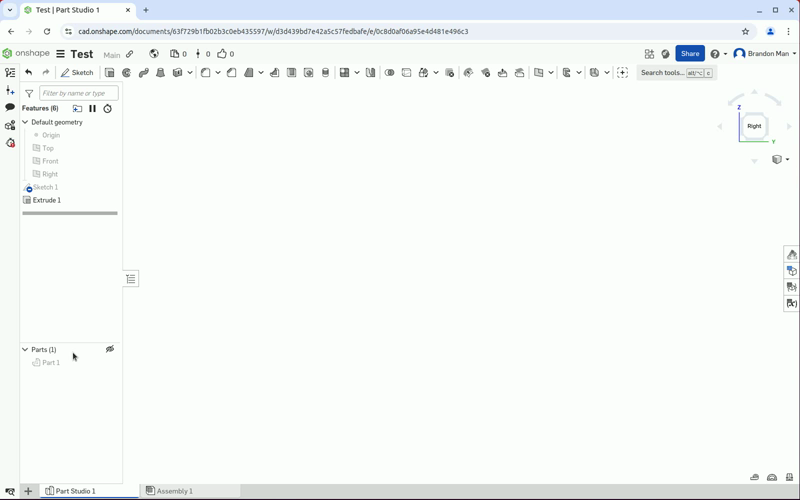
key_up(shift)
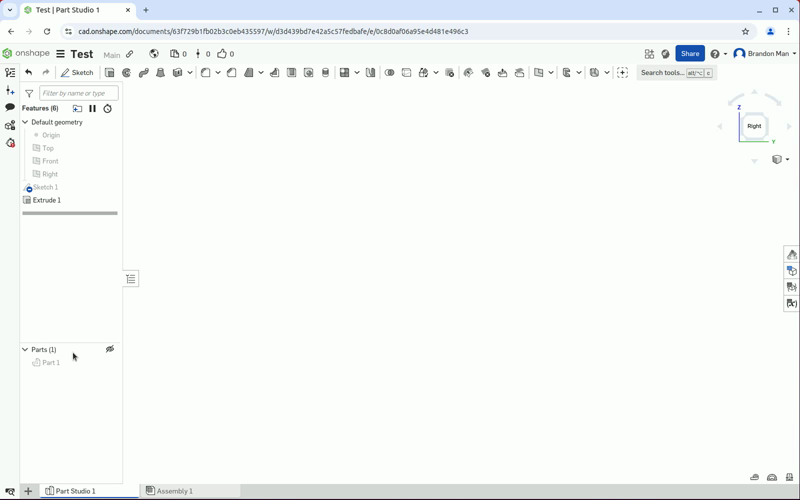
mouse_move(73, 352)
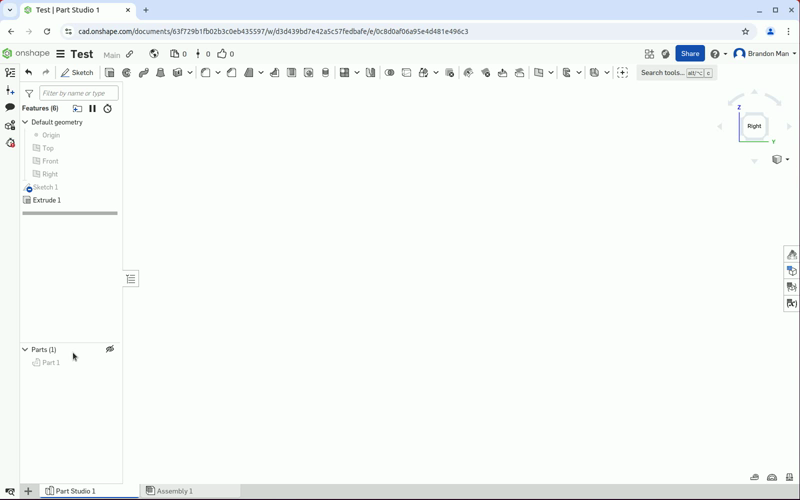
key(shift+y)
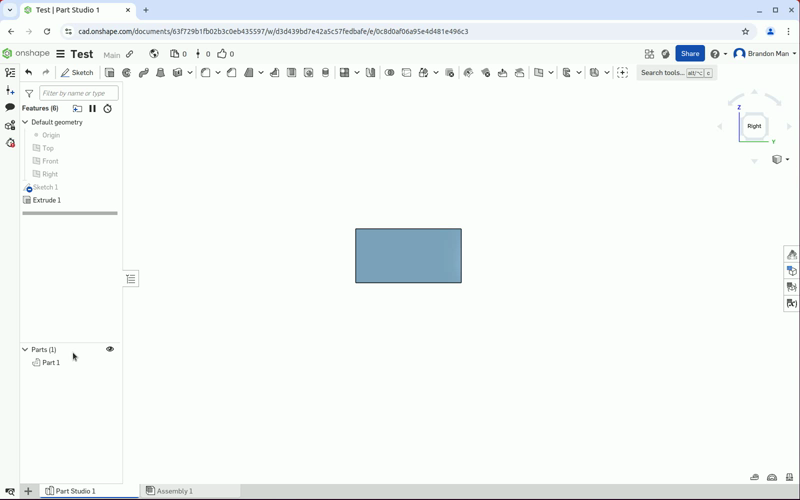
mouse_move(541, 75)
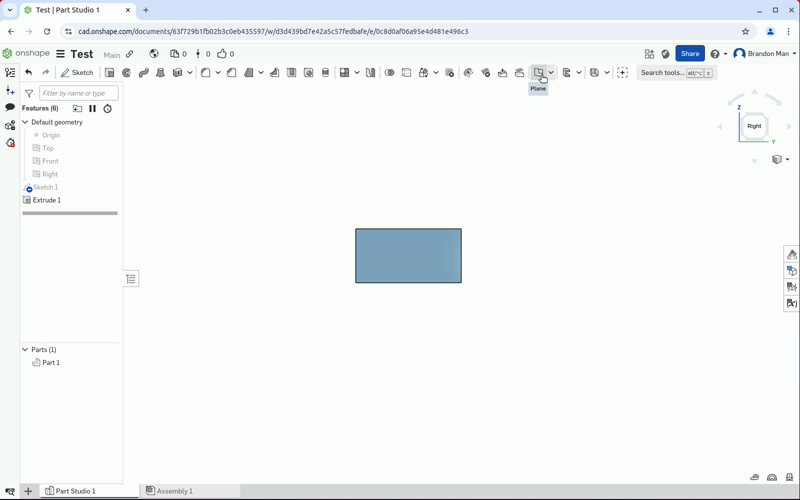
click(541, 75)
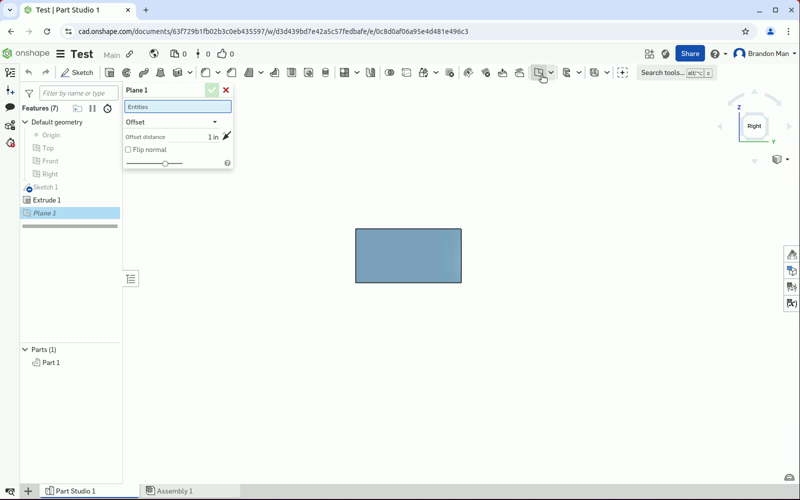
mouse_move(73, 176)
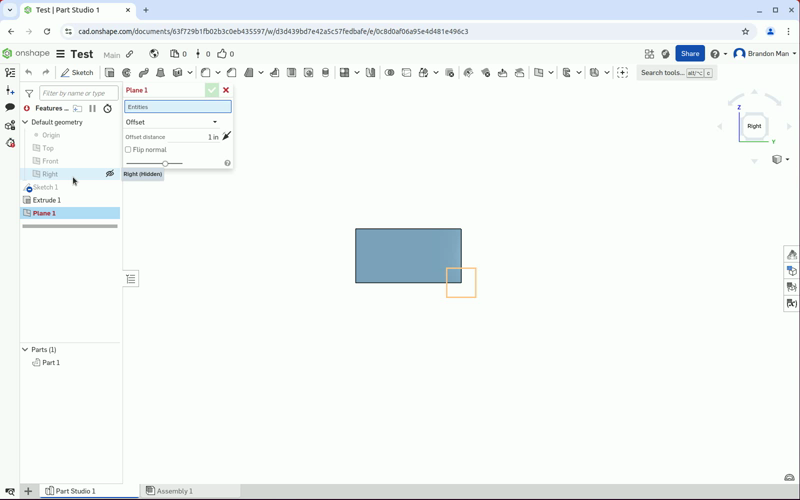
click(73, 176)
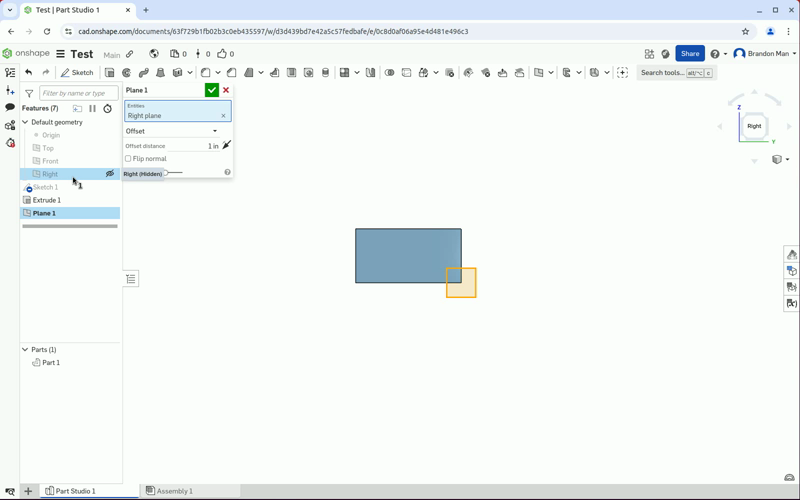
key(tab, 2)
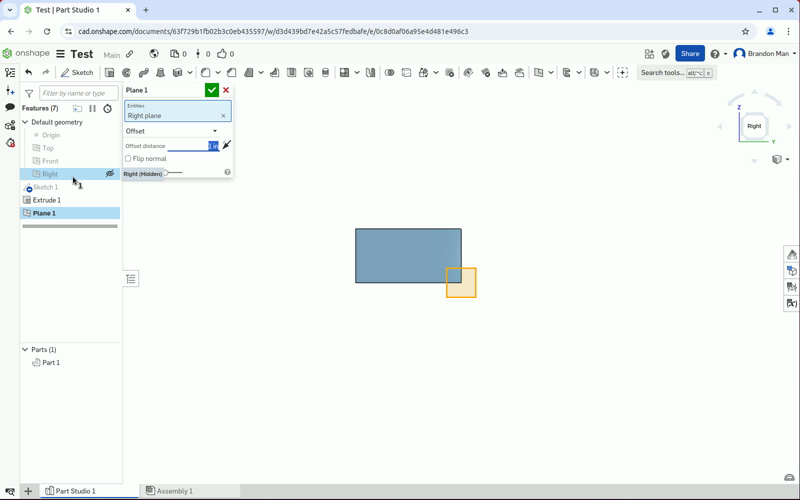
text(23.108)
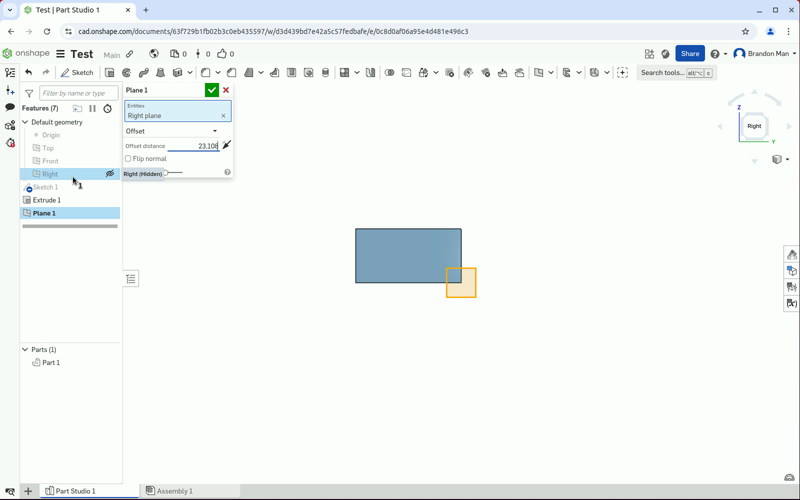
key(enter, 2)
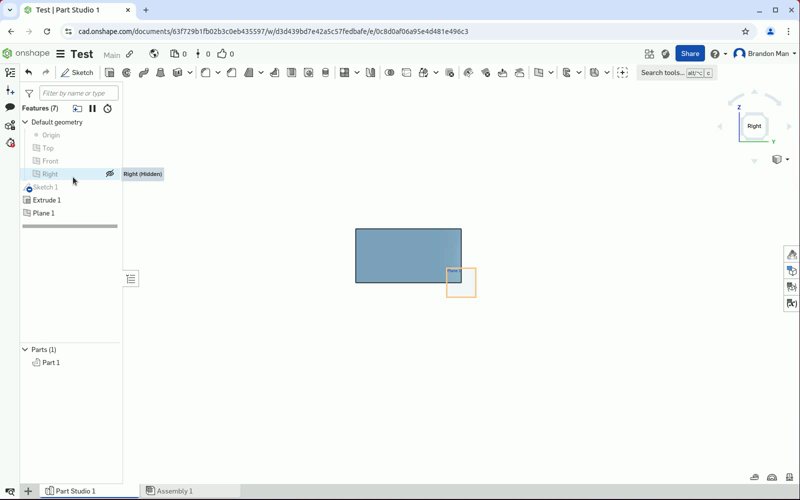
key(shift+s)
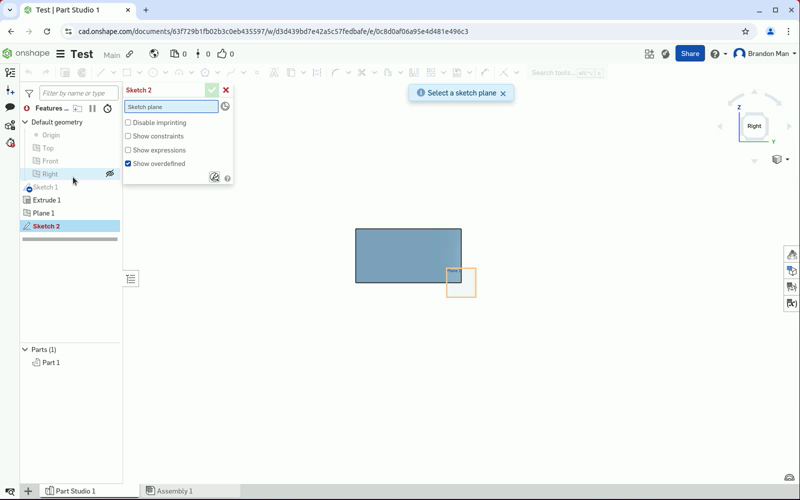
mouse_move(73, 215)
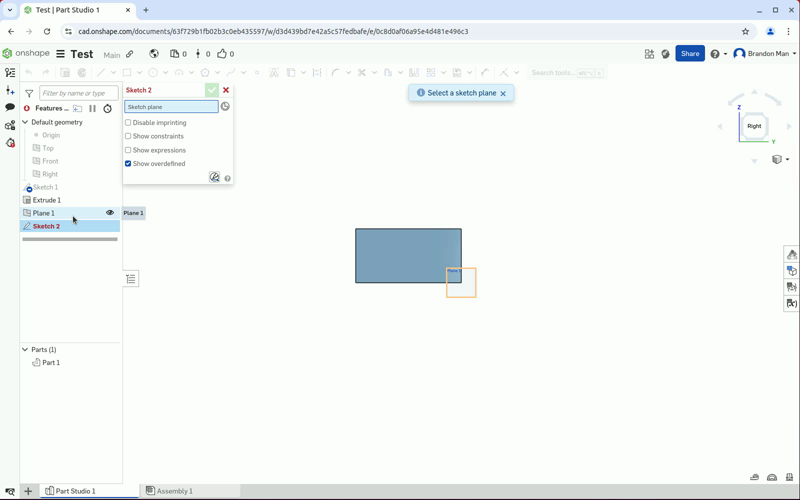
click(73, 215)
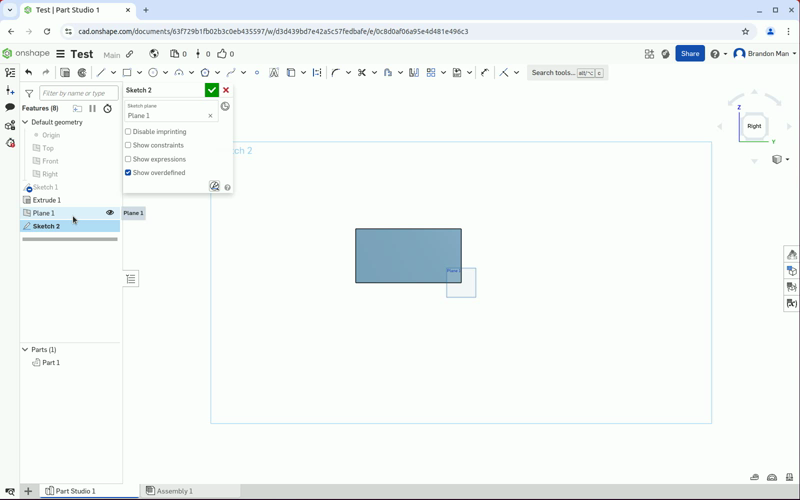
mouse_move(73, 352)
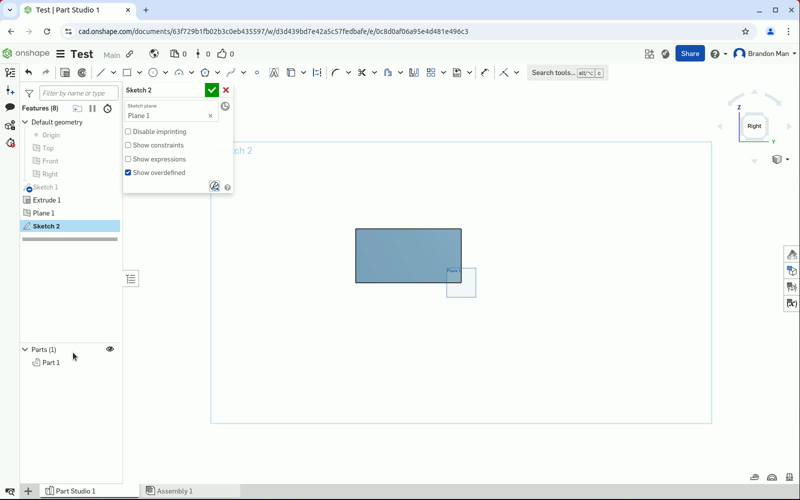
key(y)
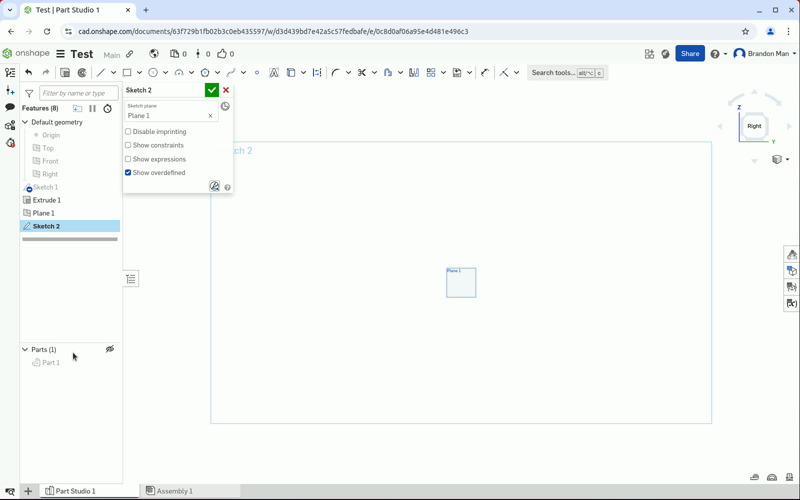
key(l)
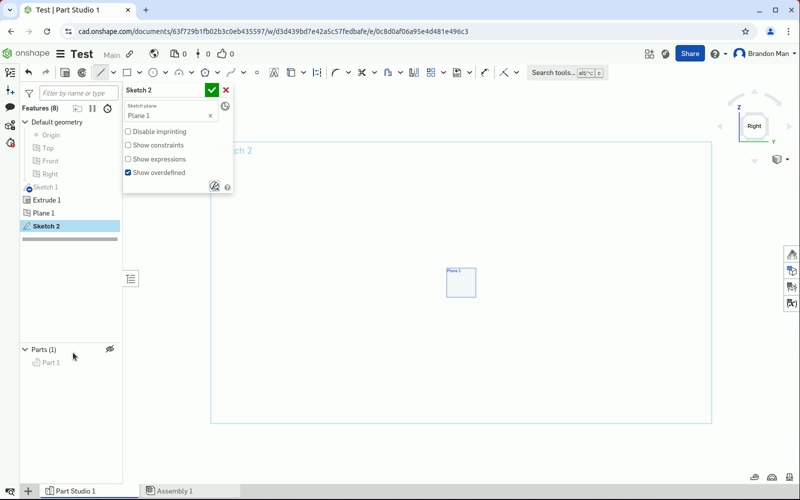
key_down(shift)
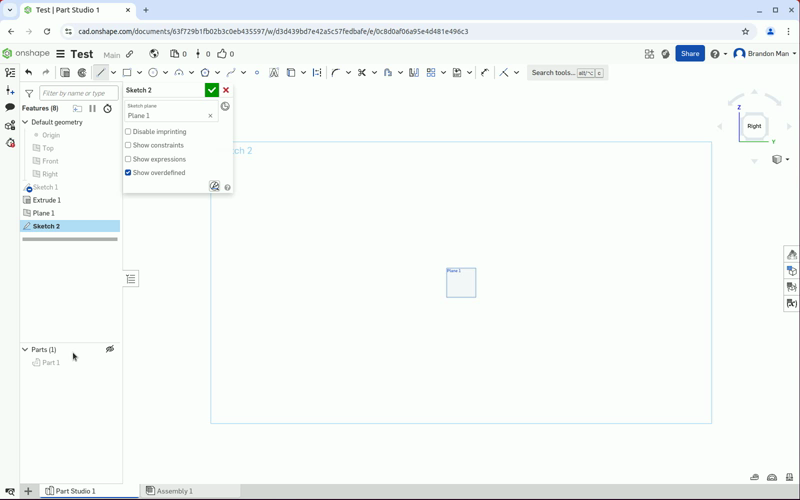
mouse_move(355, 255)
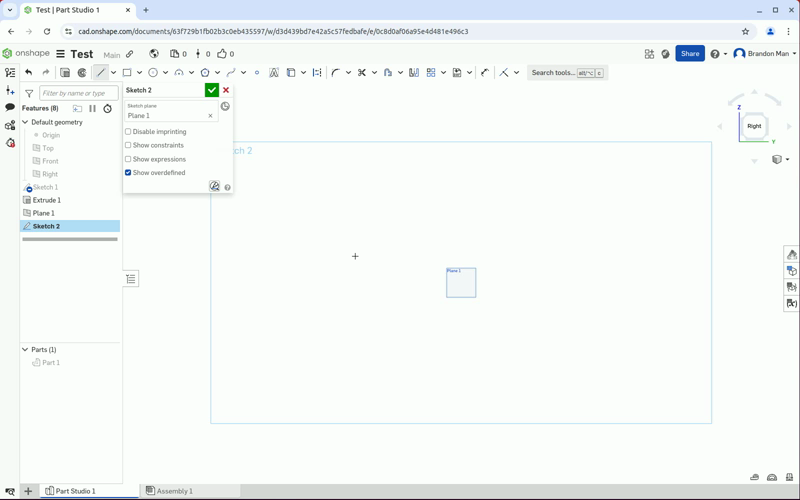
click(355, 255)
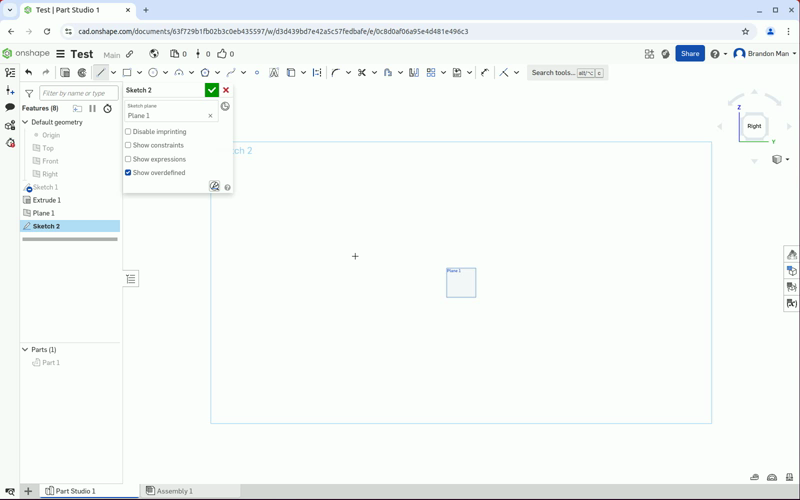
key_up(shift)
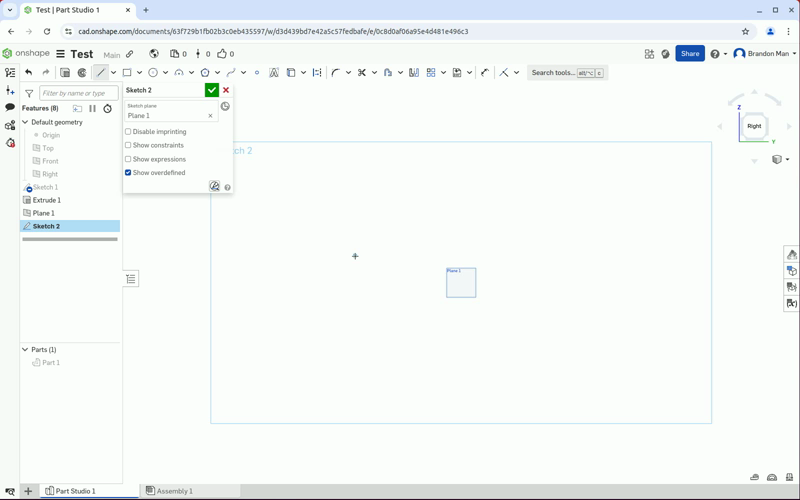
key_down(shift)
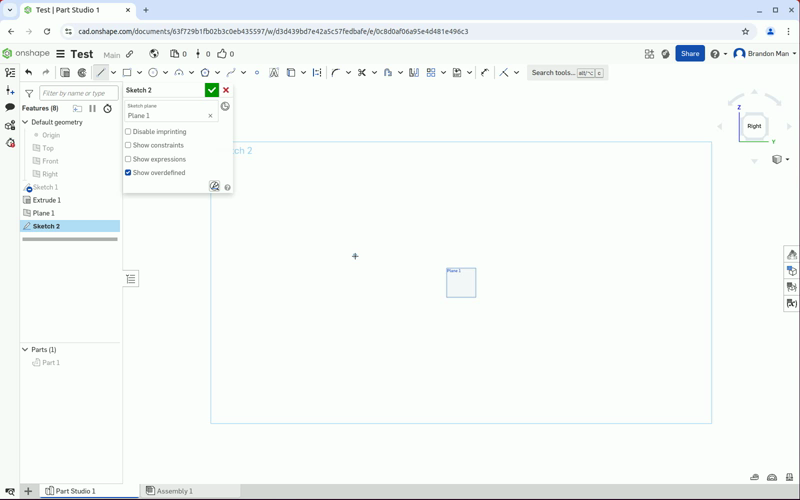
mouse_move(385, 255)
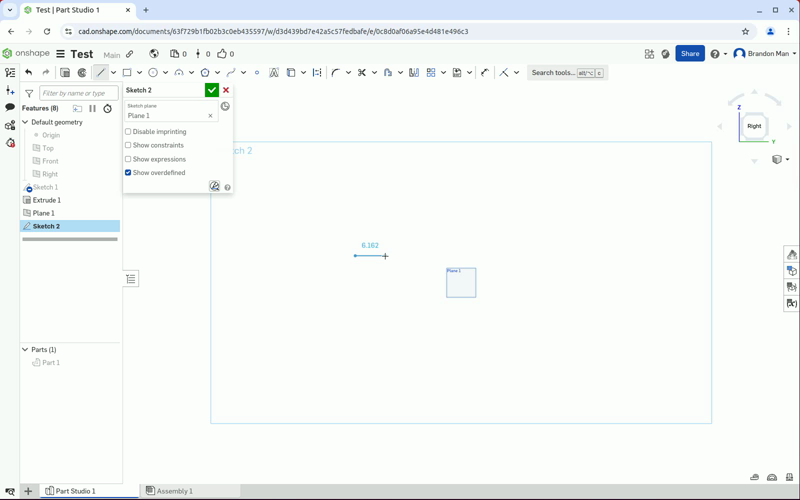
mouse_move(394, 228)
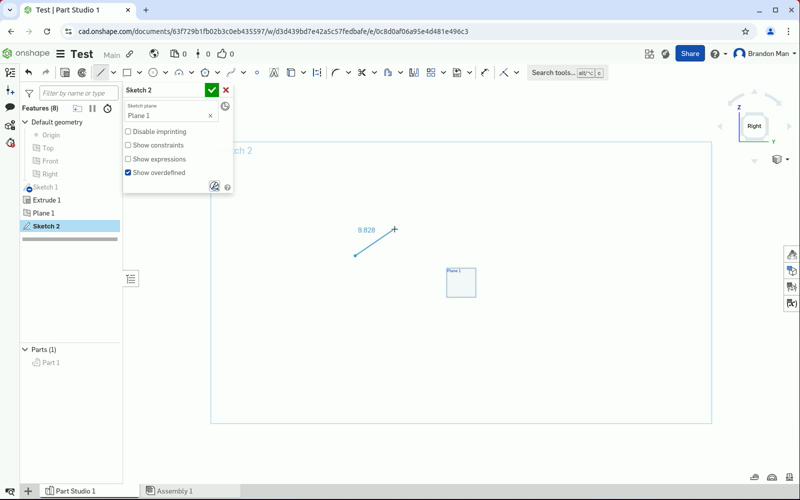
click(394, 228)
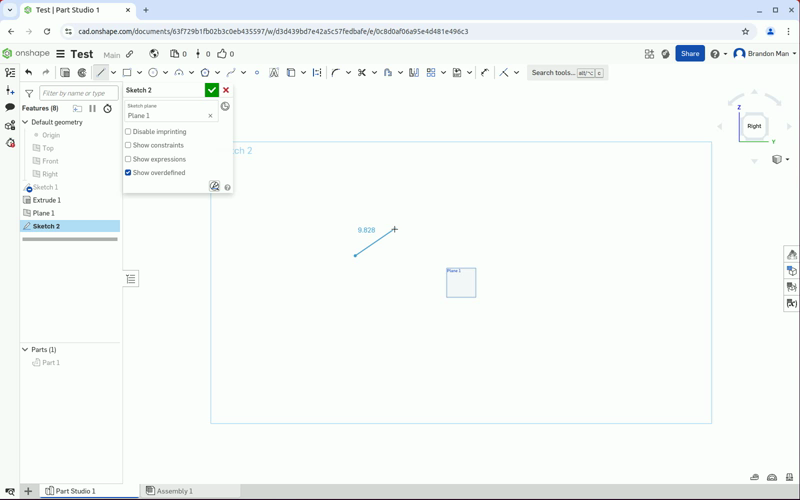
key_up(shift)
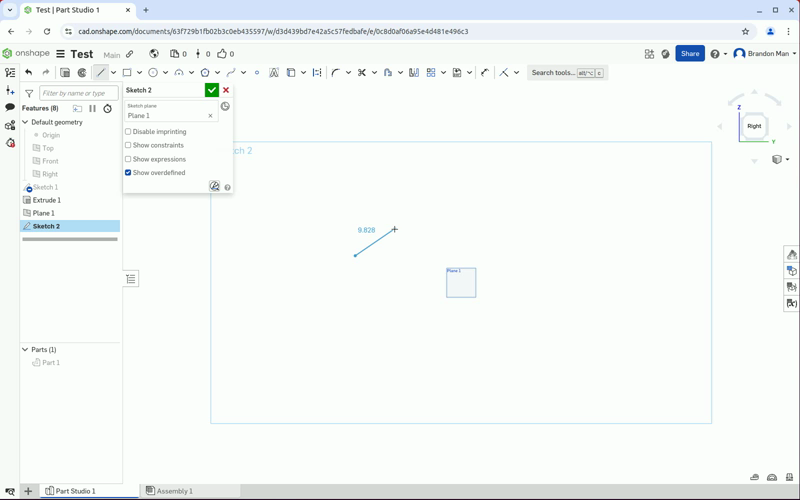
key_down(shift)
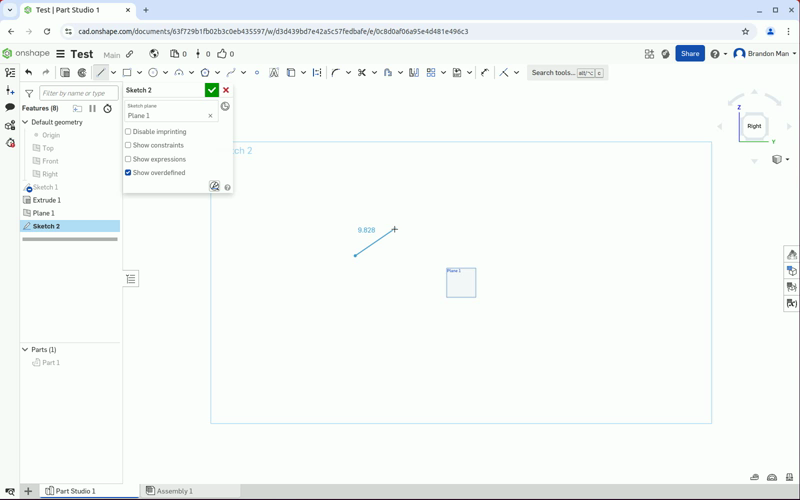
mouse_move(424, 228)
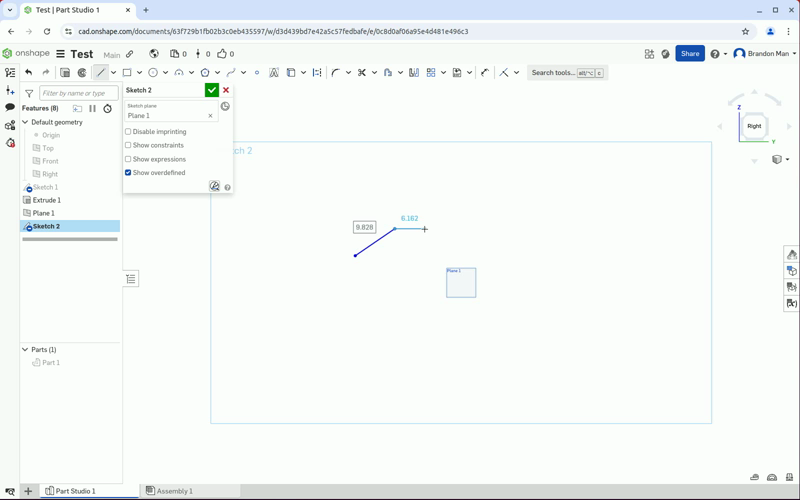
mouse_move(355, 228)
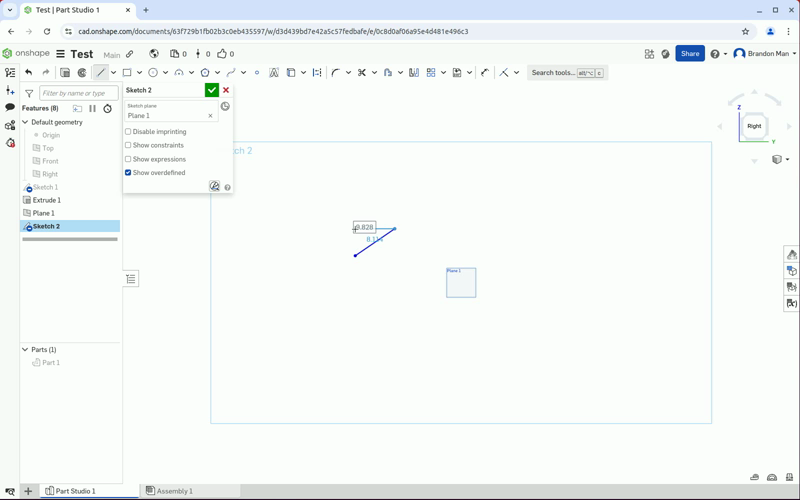
click(355, 228)
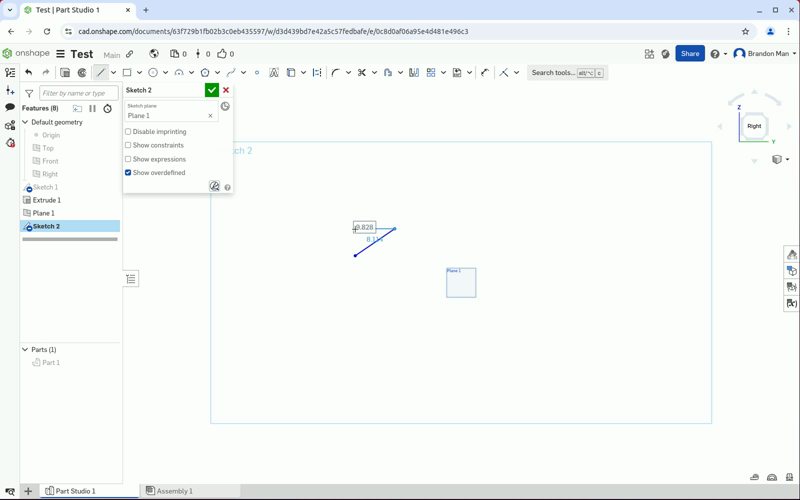
key_up(shift)
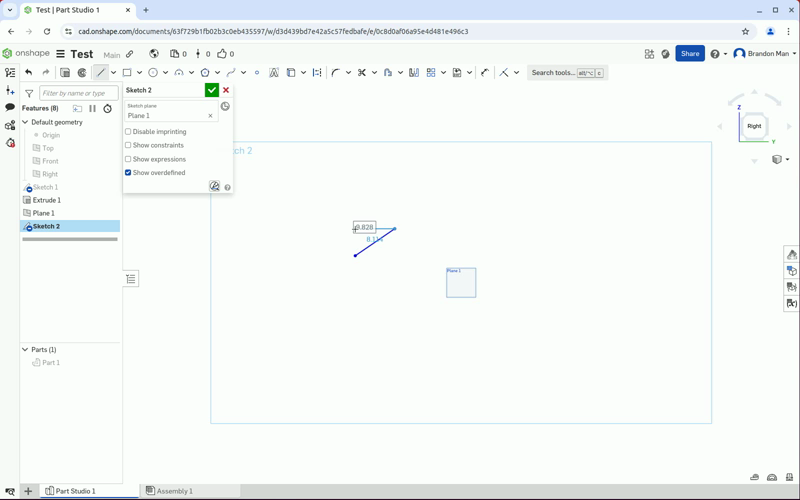
mouse_move(385, 228)
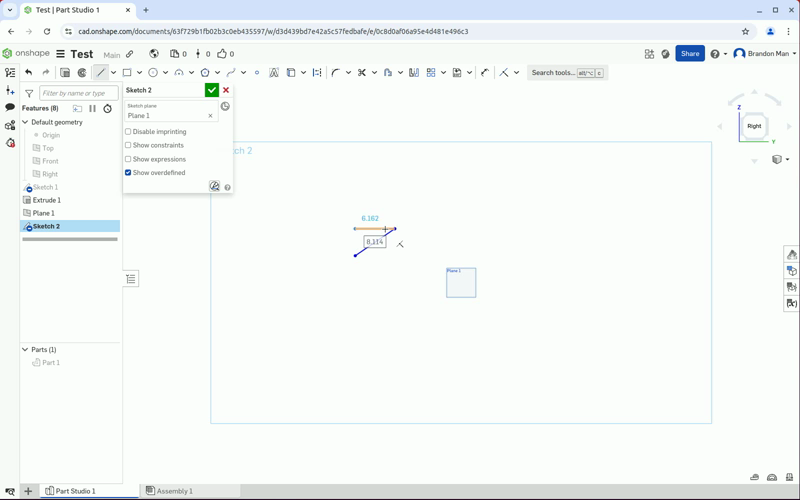
key_down(shift)
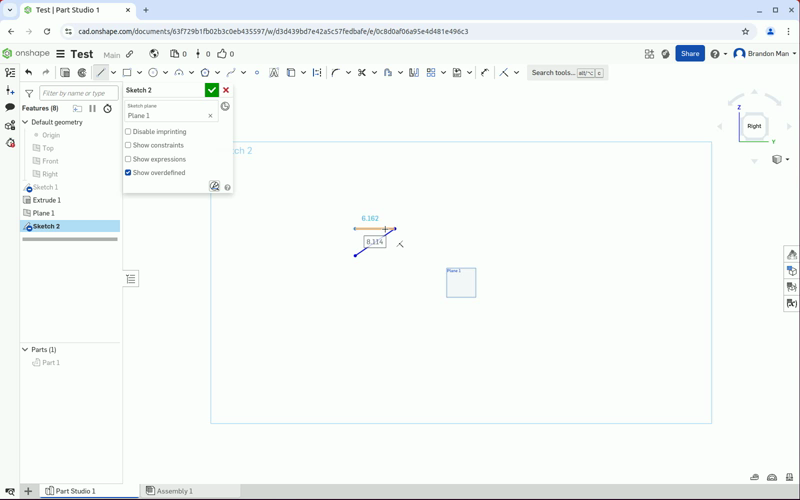
mouse_move(355, 255)
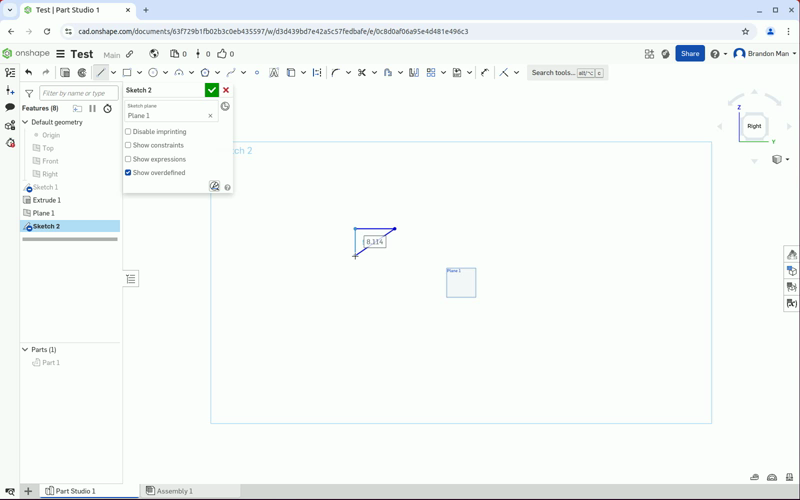
key_up(shift)
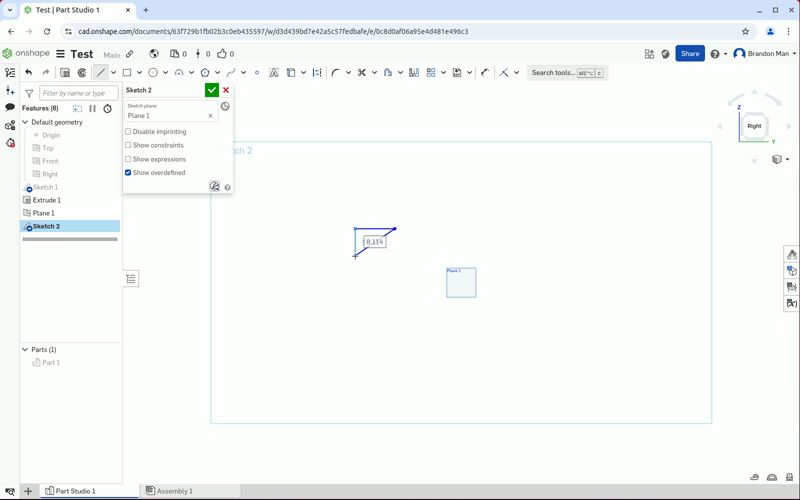
click(355, 255)
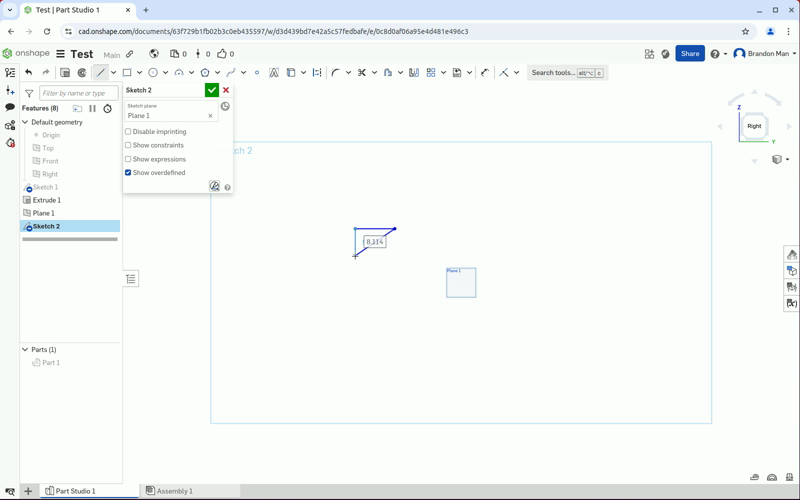
key(esc)
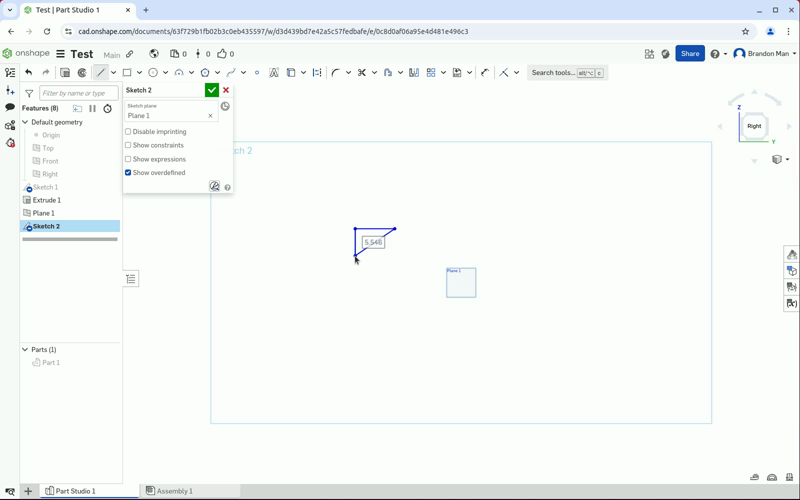
mouse_move(356, 252)
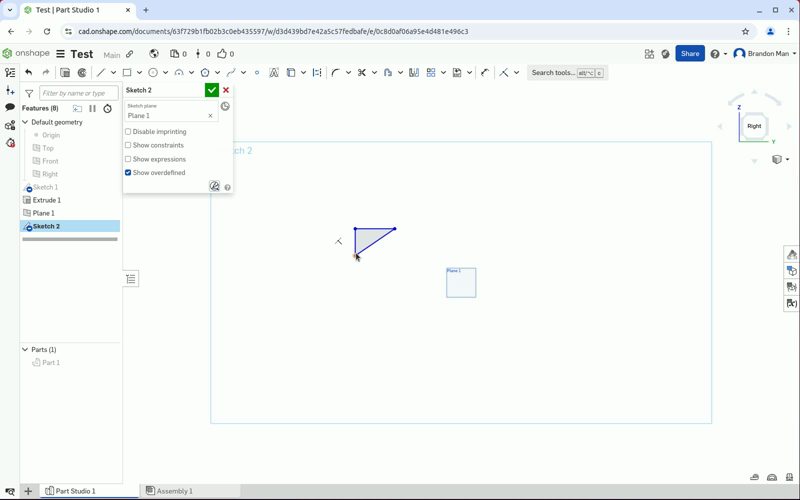
scroll(6)
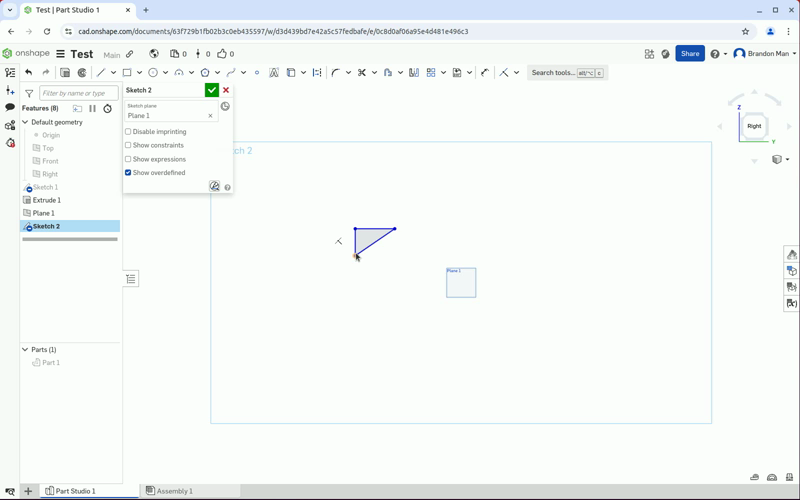
scroll(6)
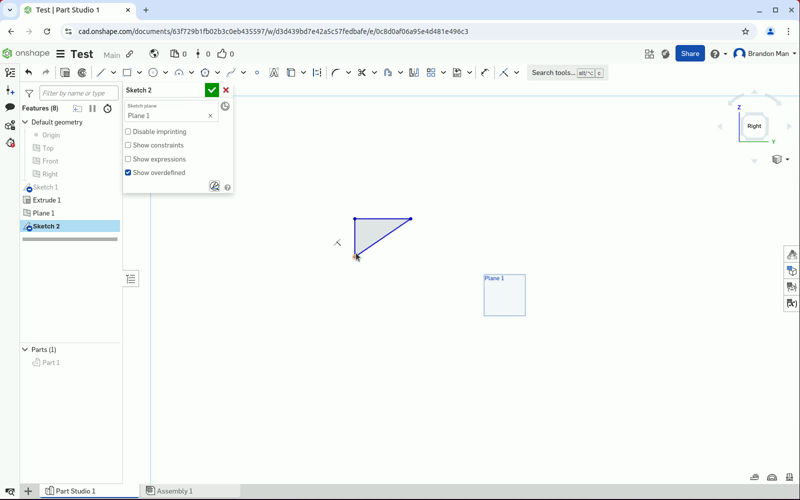
scroll(6)
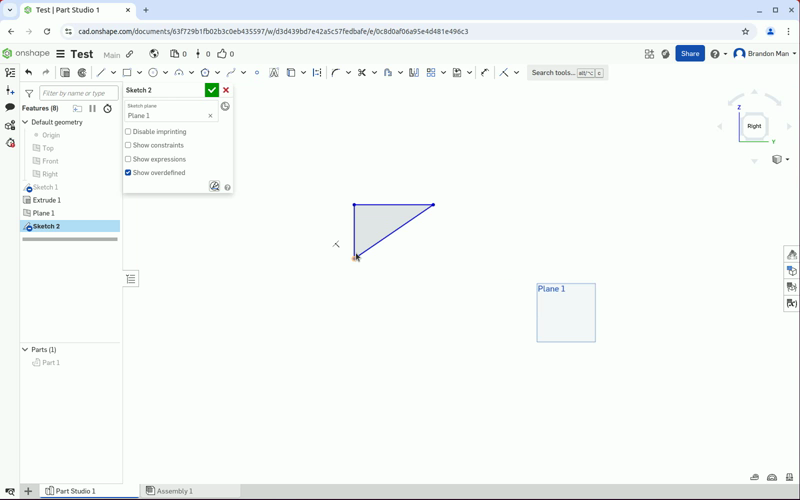
scroll(6)
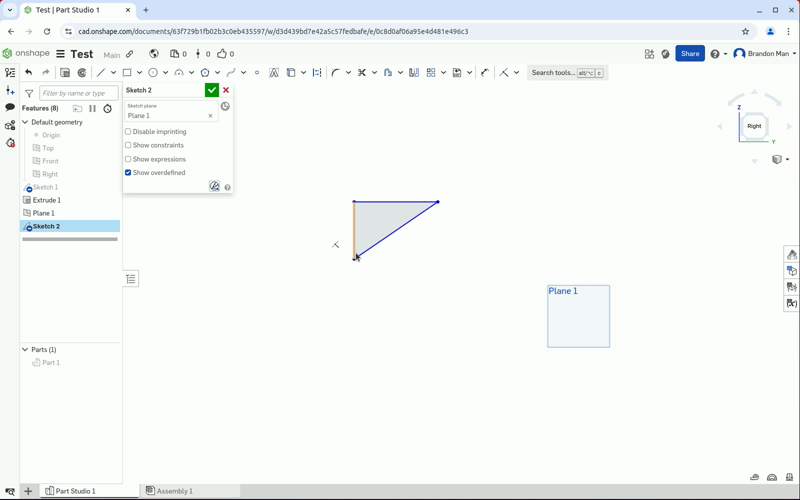
scroll(6)
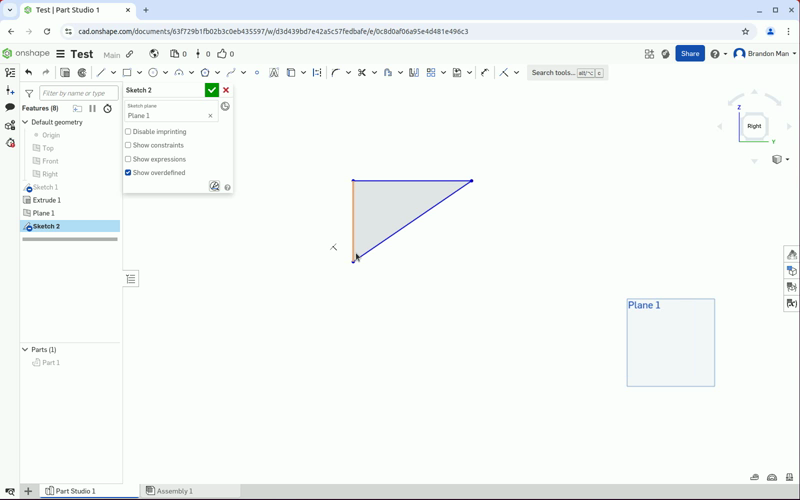
scroll(6)
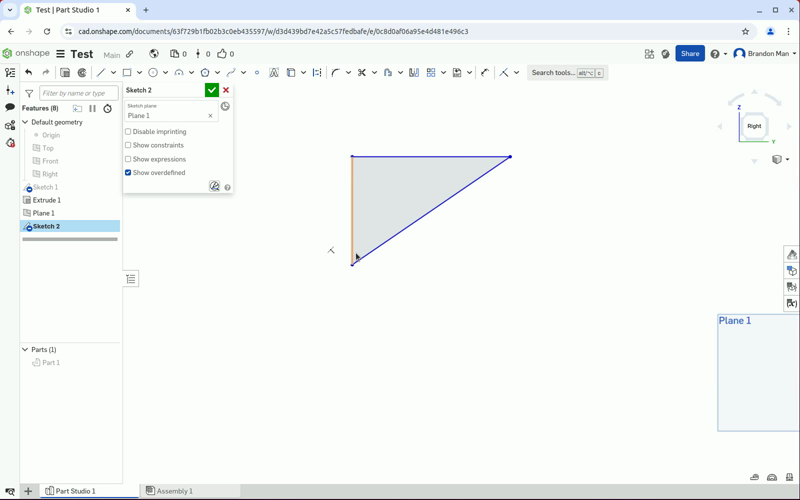
scroll(6)
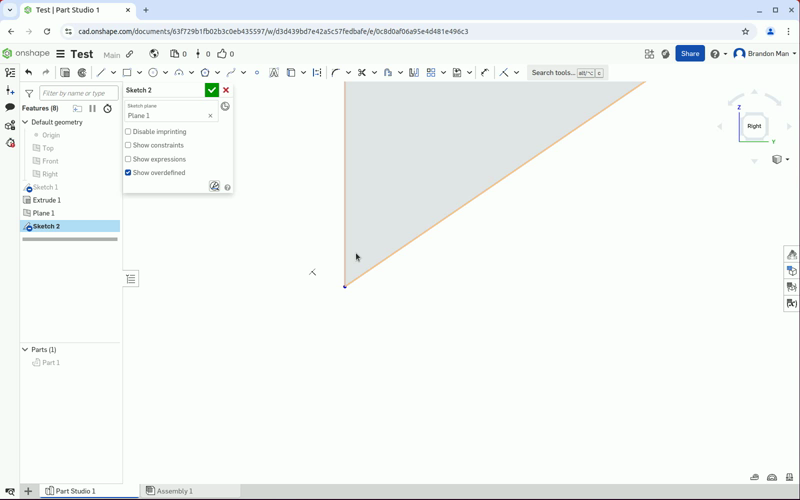
click(356, 252)
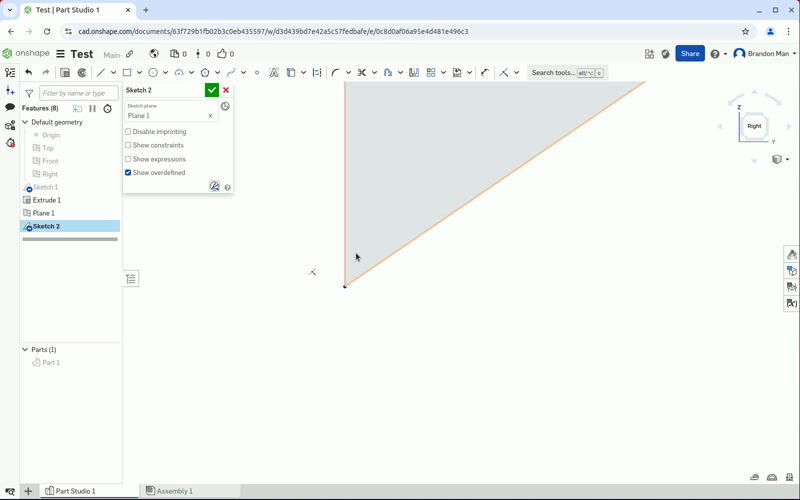
scroll(-6)
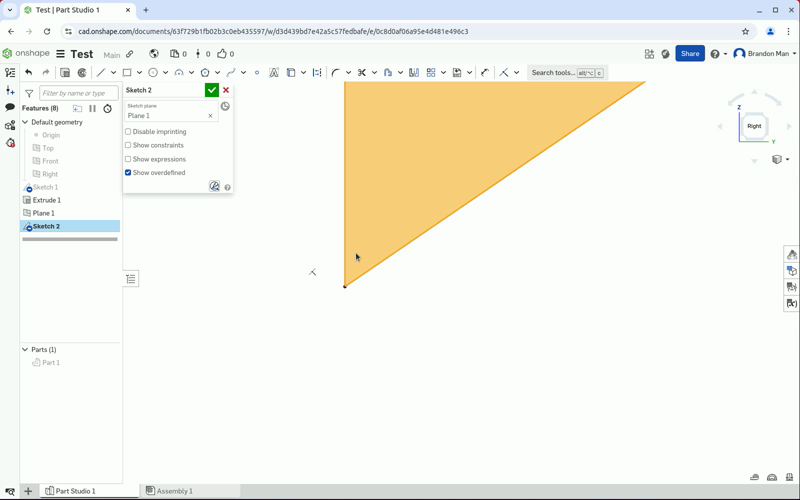
scroll(-6)
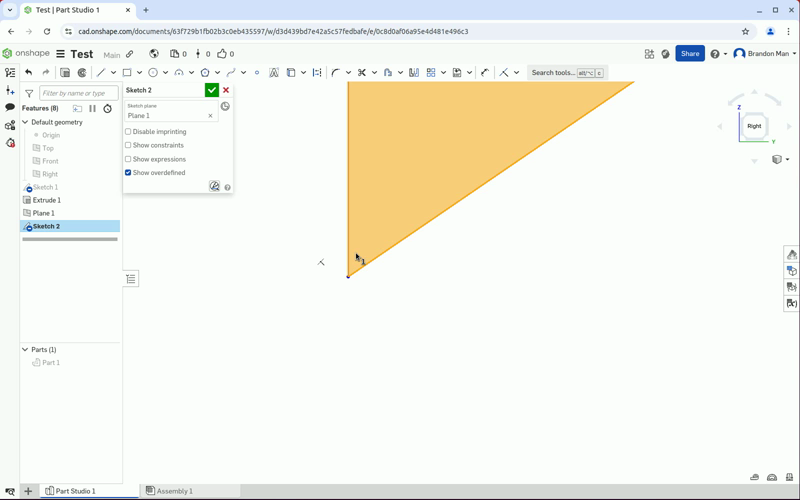
scroll(-6)
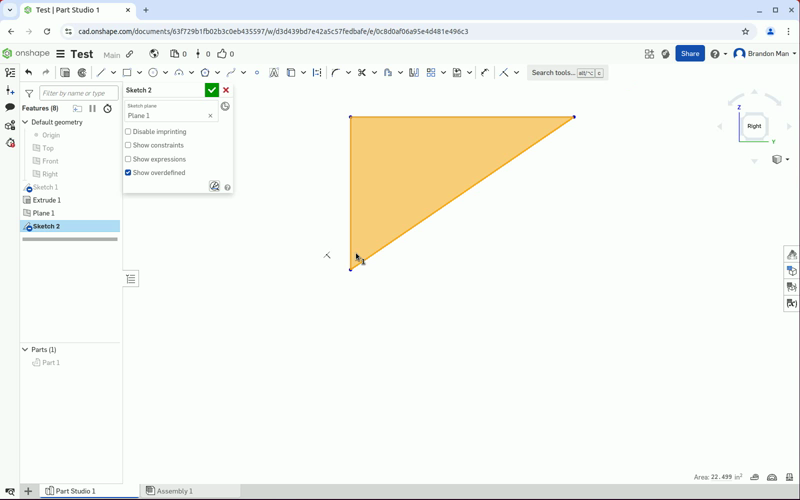
scroll(-6)
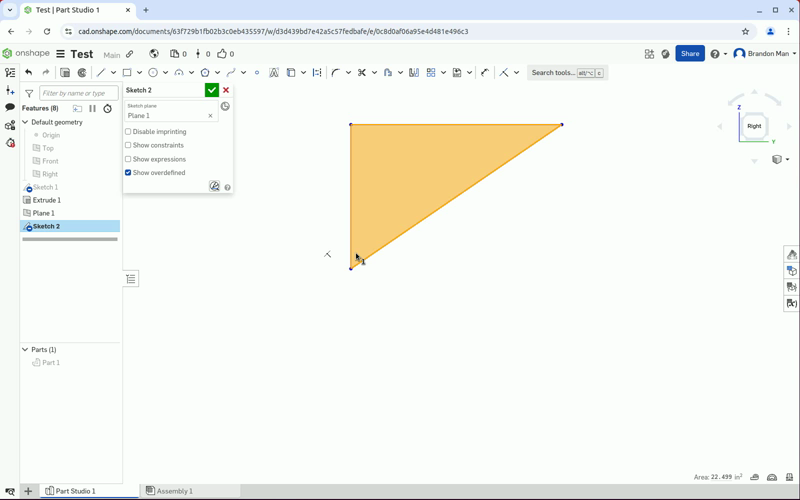
scroll(-6)
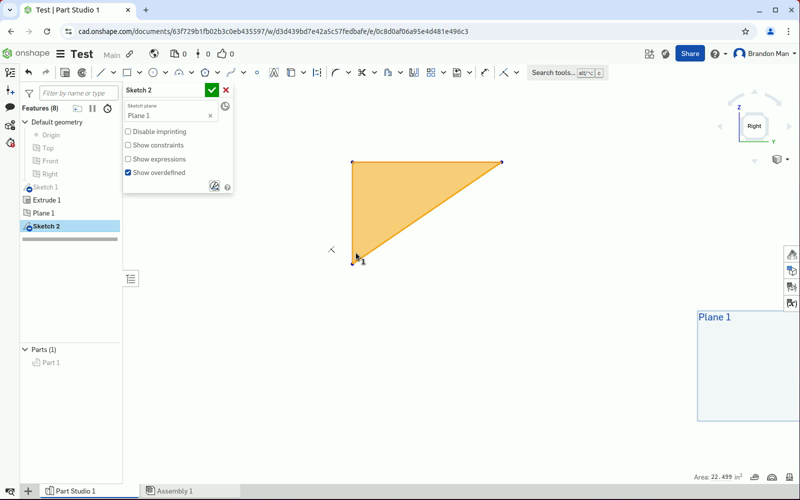
scroll(-6)
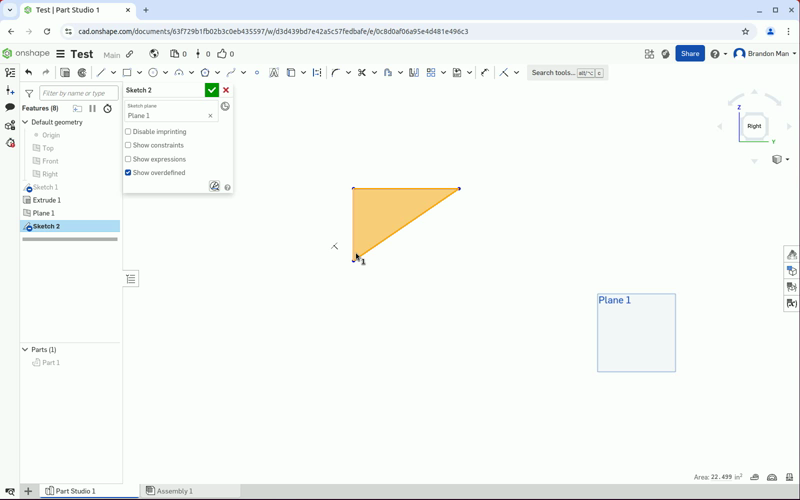
scroll(-6)
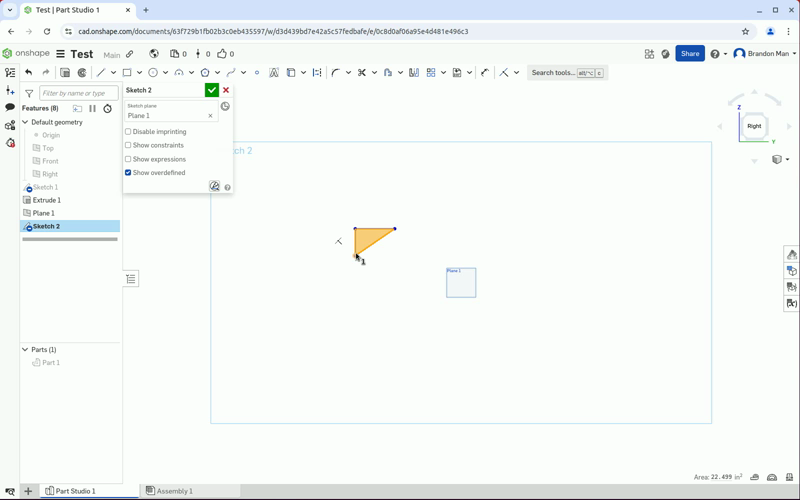
mouse_move(73, 352)
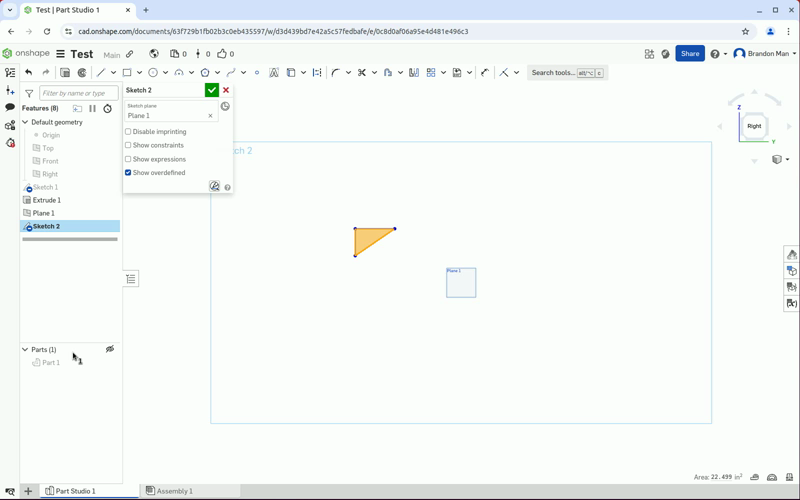
key(shift+y)
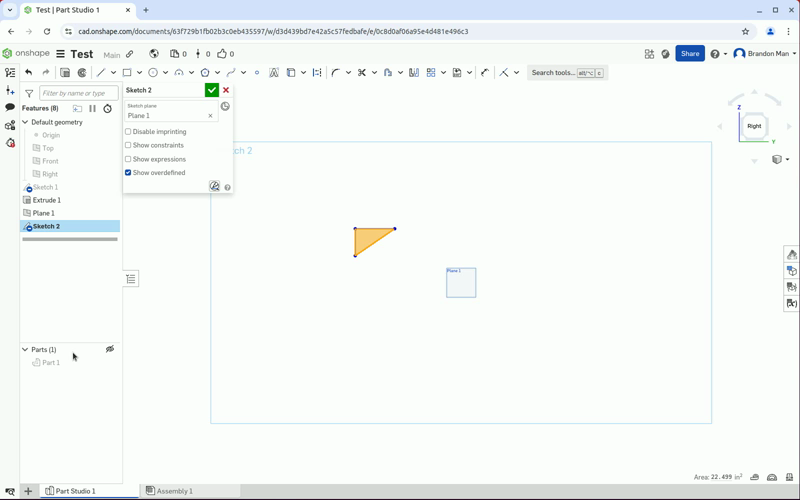
key(shift+e)
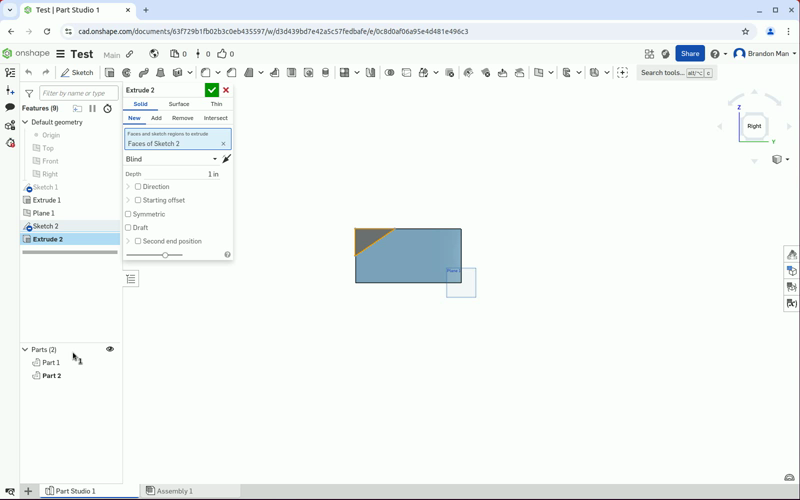
mouse_move(143, 106)
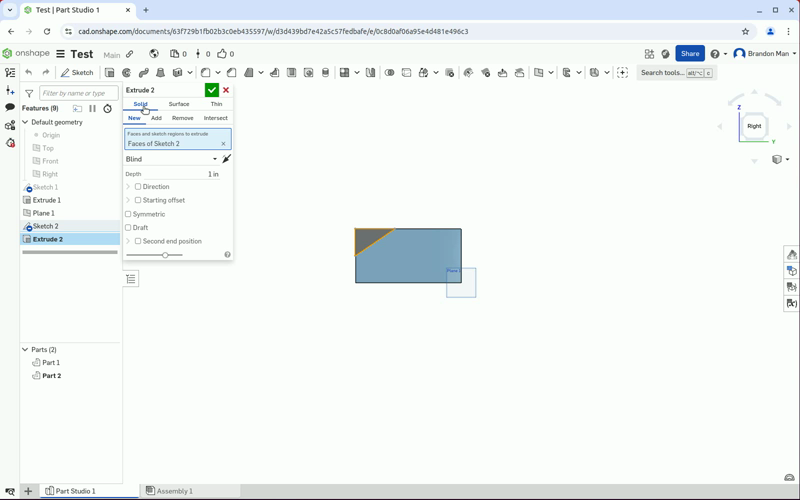
click(143, 106)
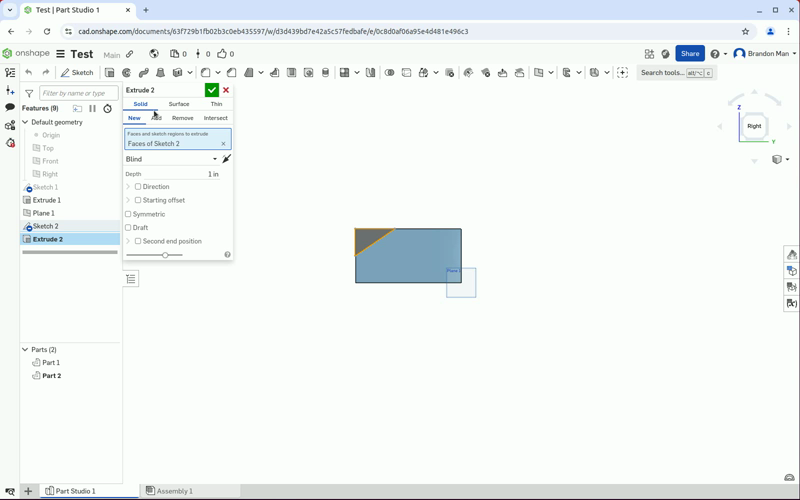
mouse_move(186, 120)
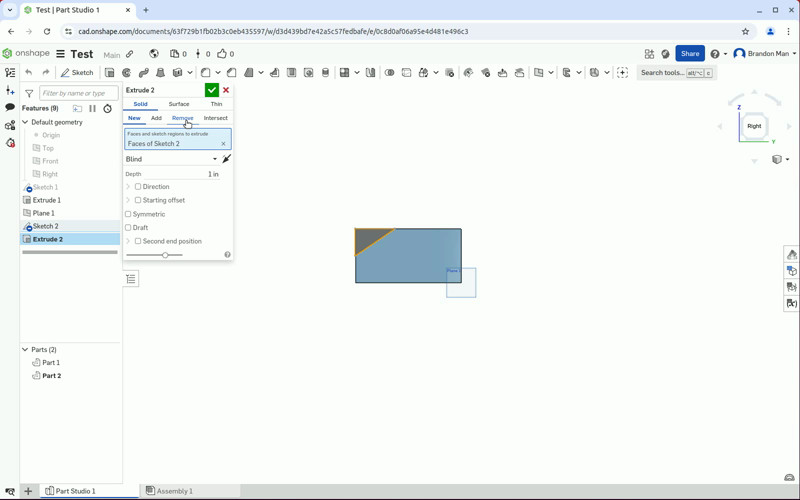
click(186, 120)
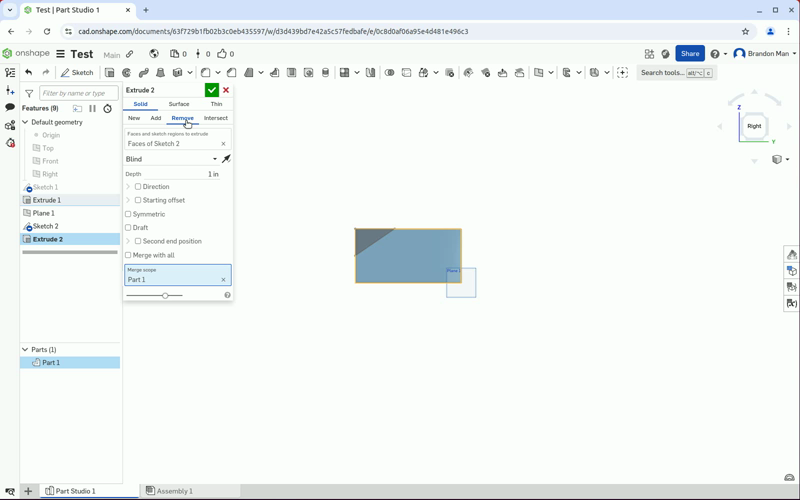
key(tab, 4)
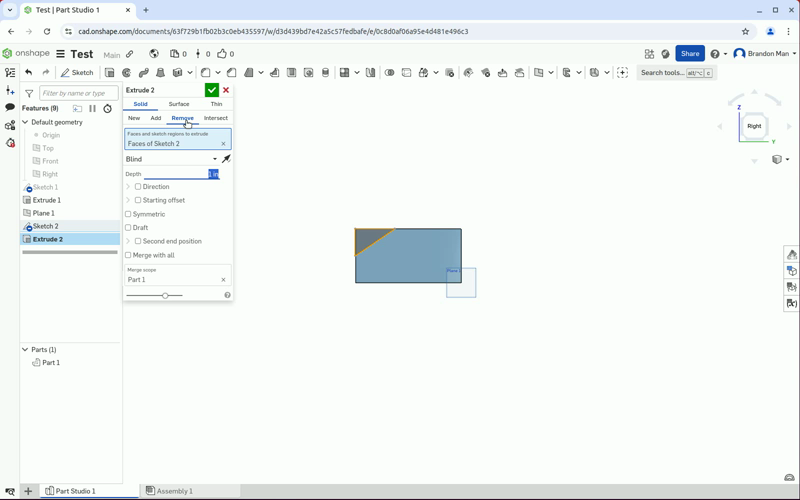
text(30.811)
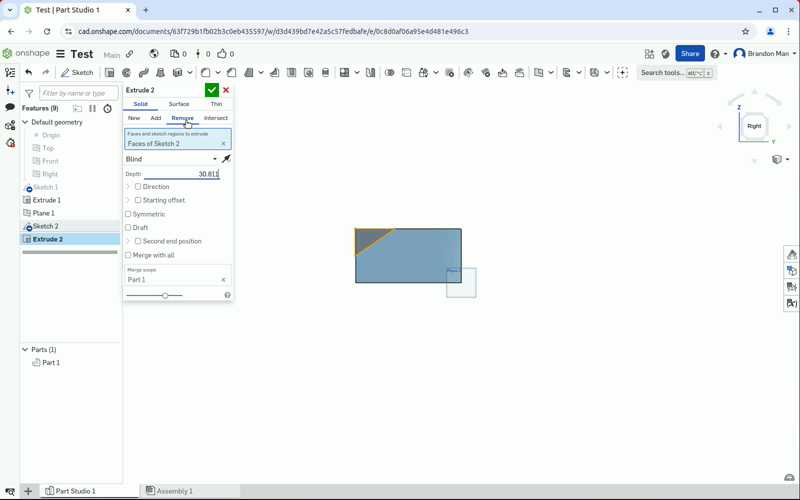
key(tab, 6)
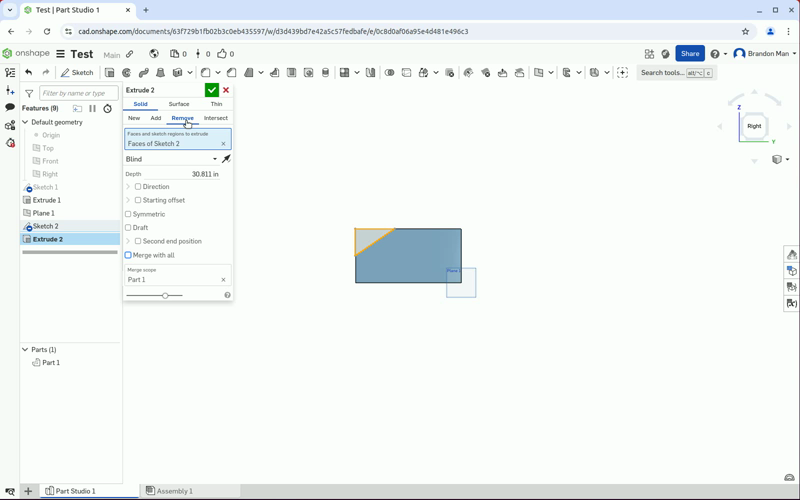
key(space)
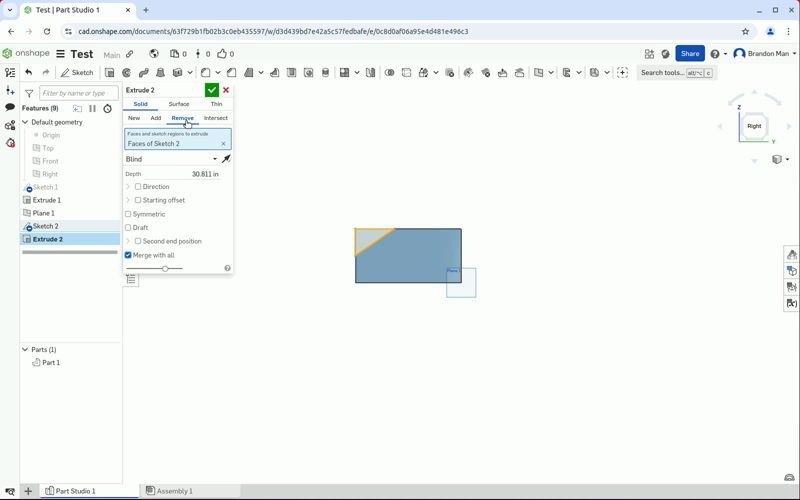
key(enter)
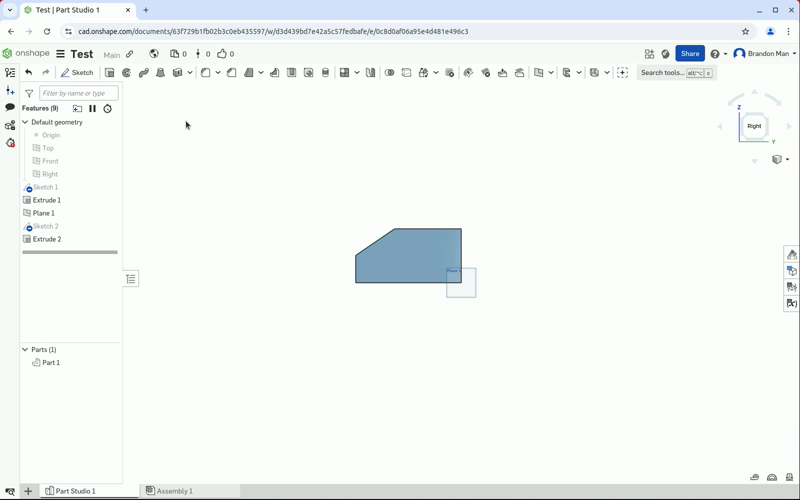
key(shift+h)
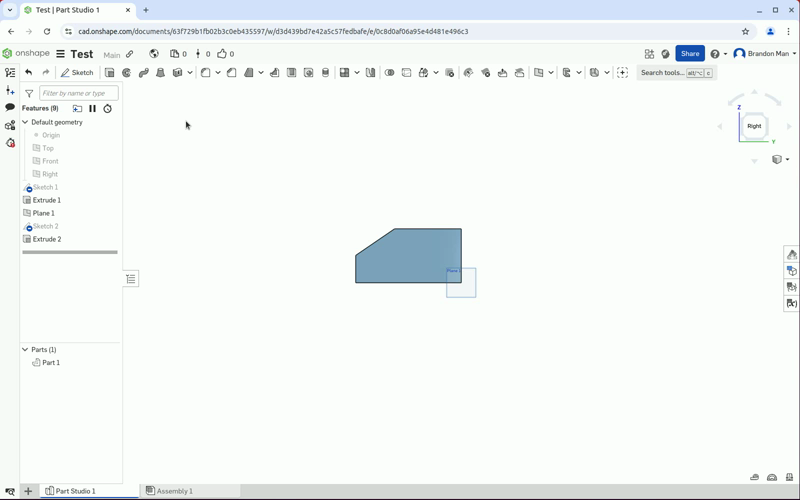
key(shift+h)
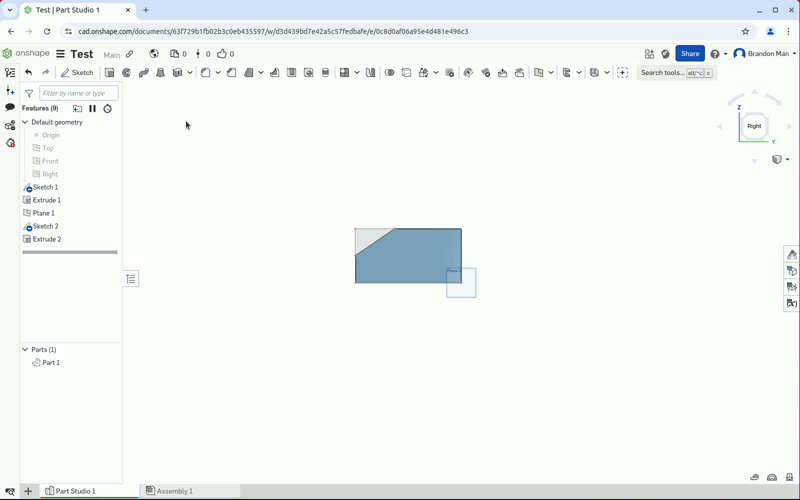
key(shift+7)
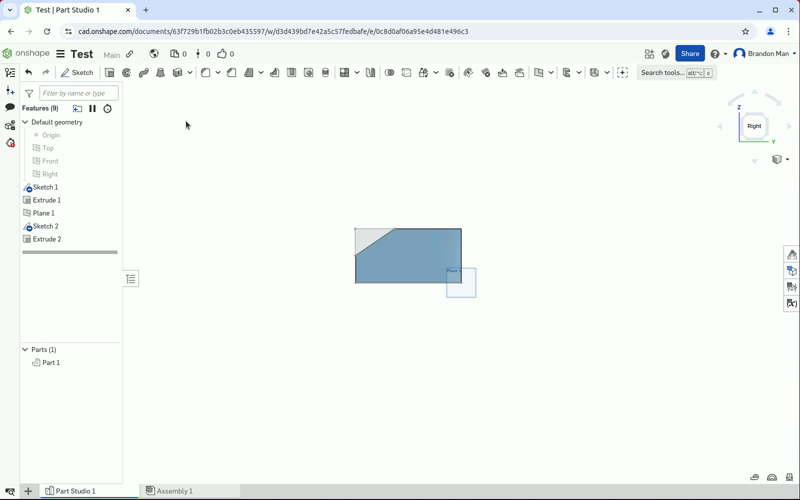
key(right, 2)
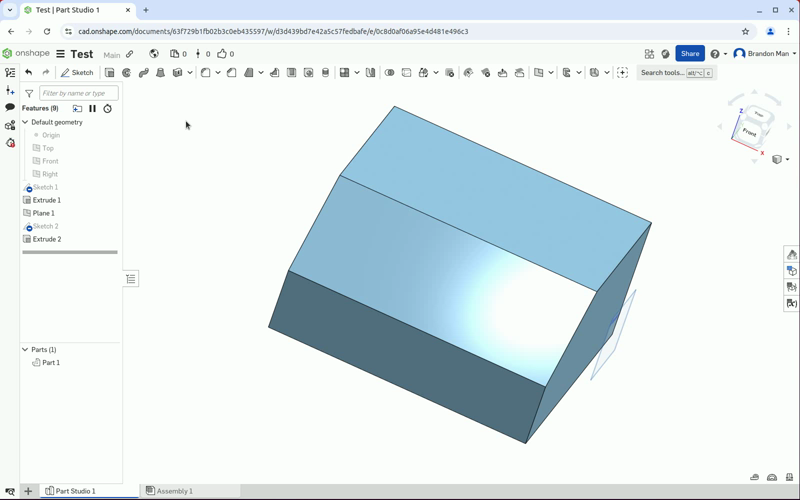
key(down, 2)
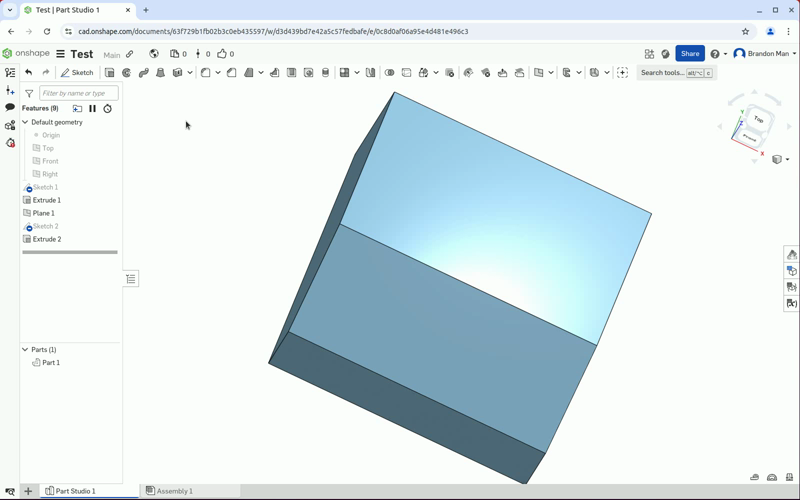
key(up, 2)
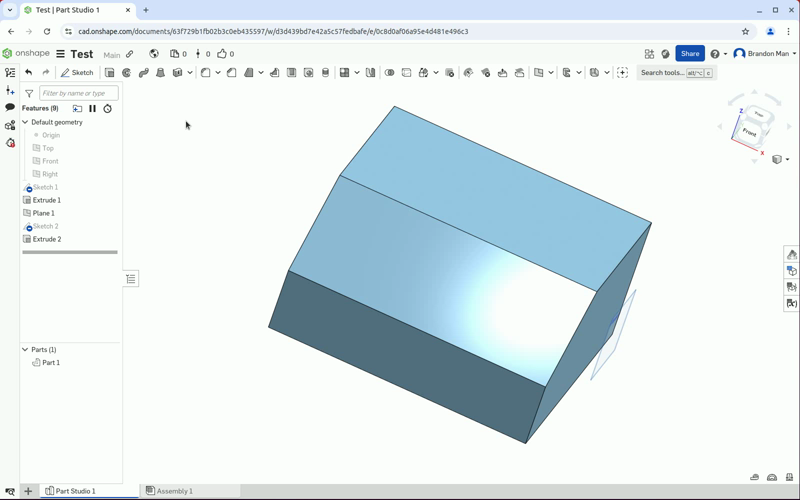
key(left, 2)
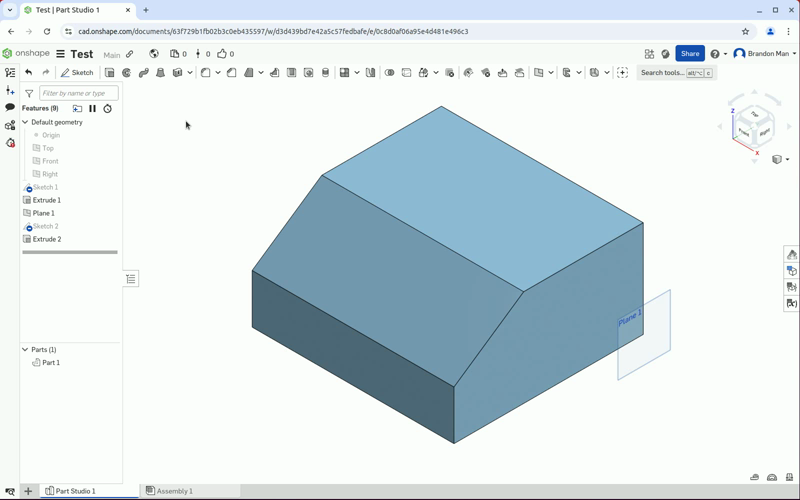
mouse_move(73, 189)
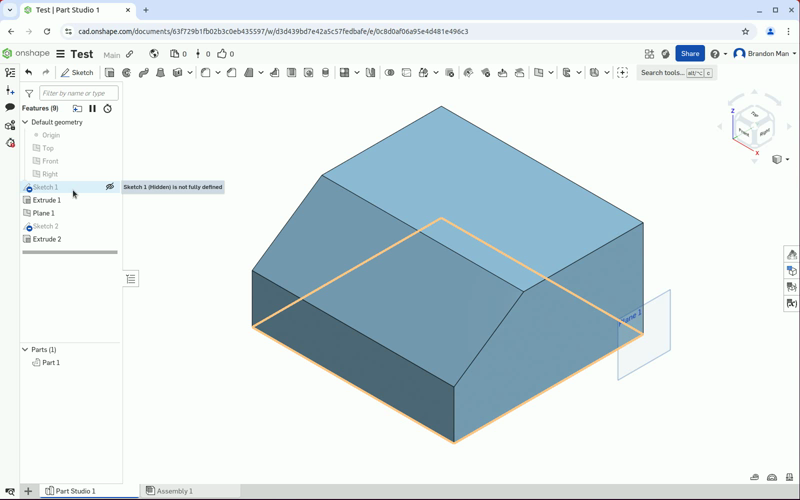
click(73, 189)